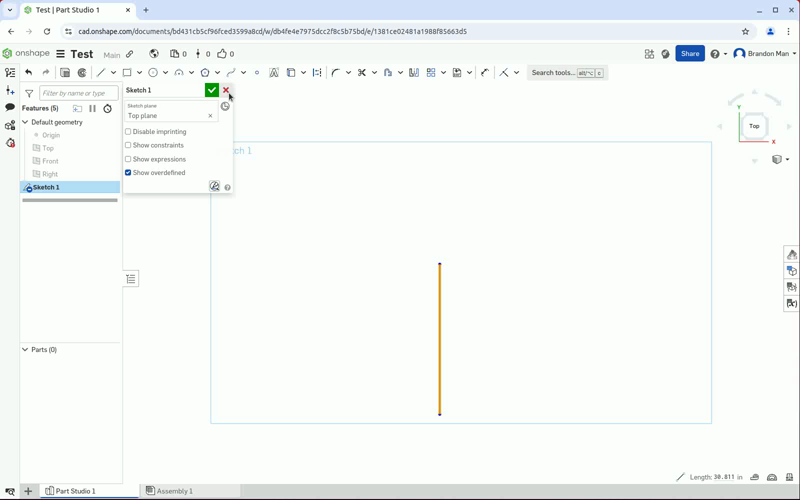
key(shift+h)
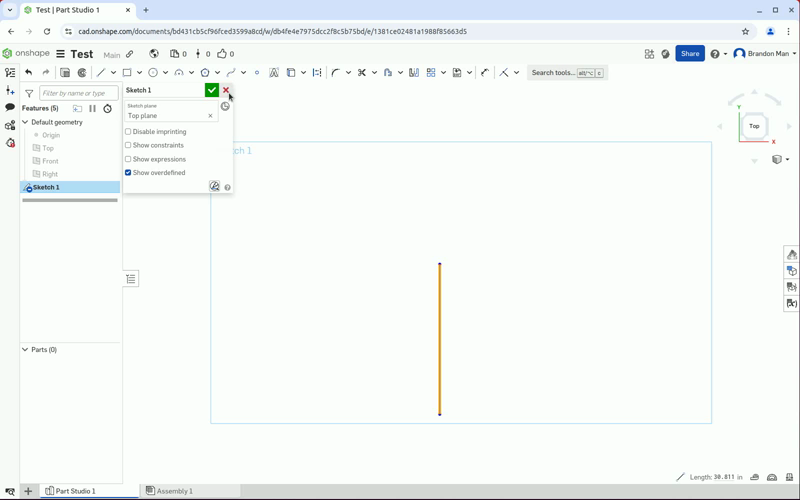
key(shift+s)
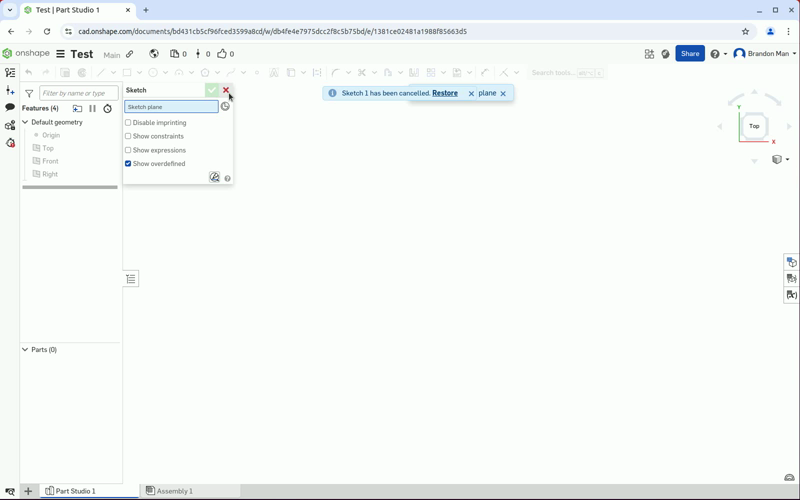
mouse_move(73, 150)
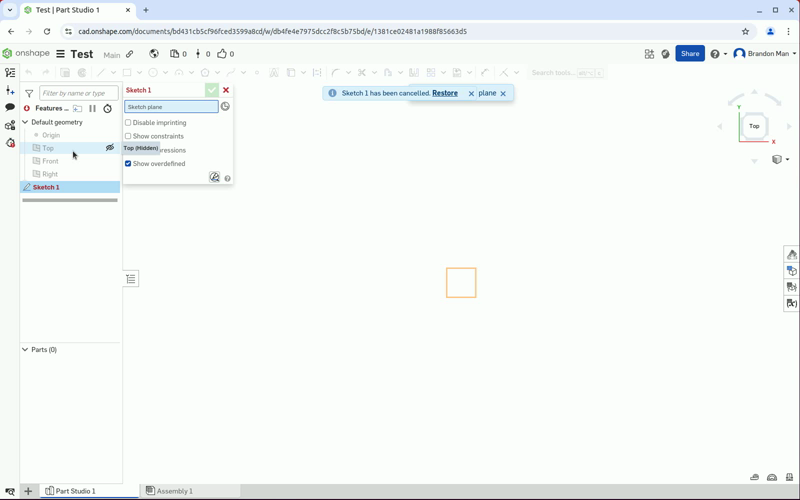
click(73, 150)
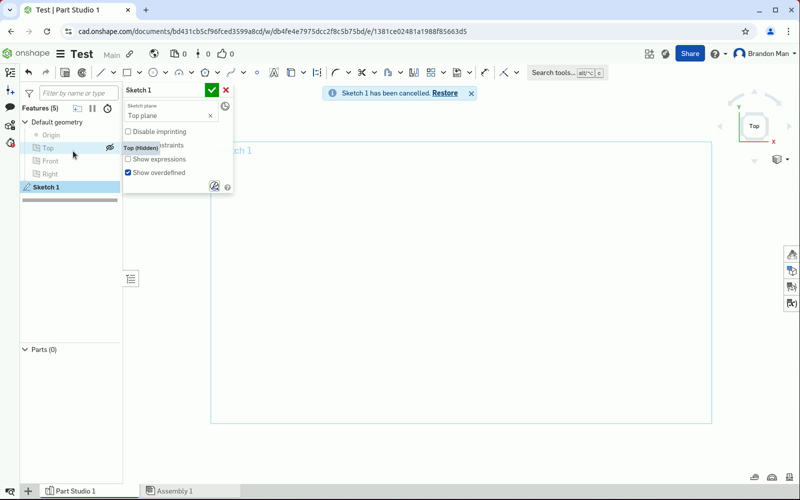
mouse_move(73, 352)
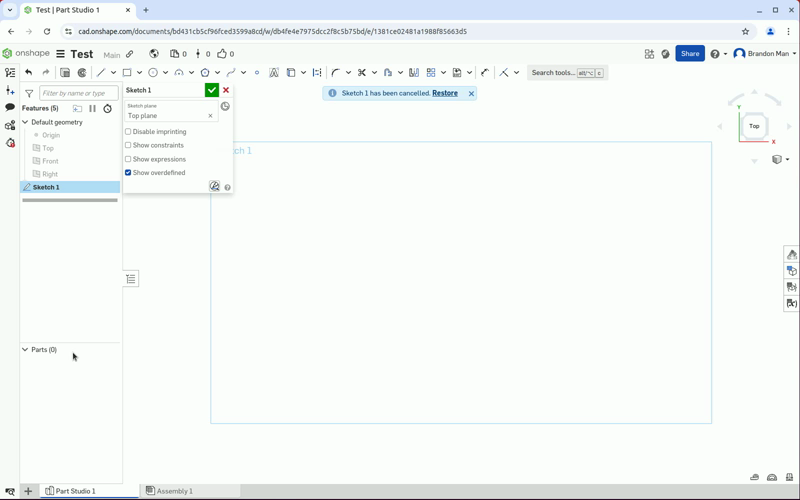
key(y)
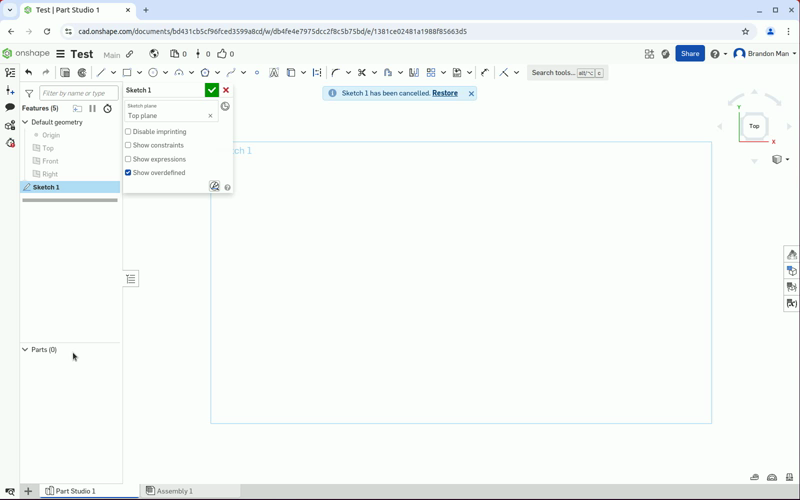
key(l)
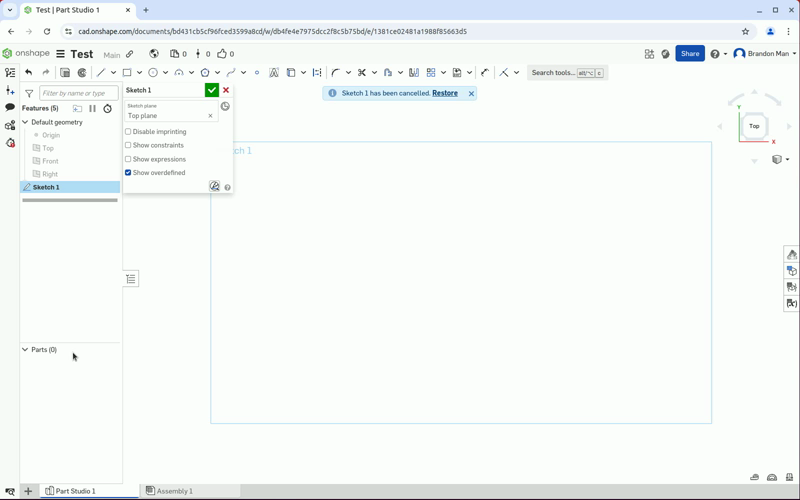
key_down(shift)
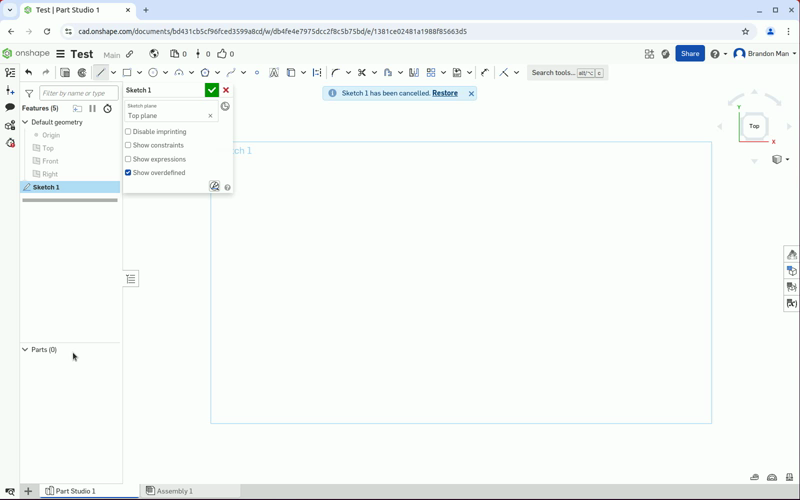
mouse_move(362, 228)
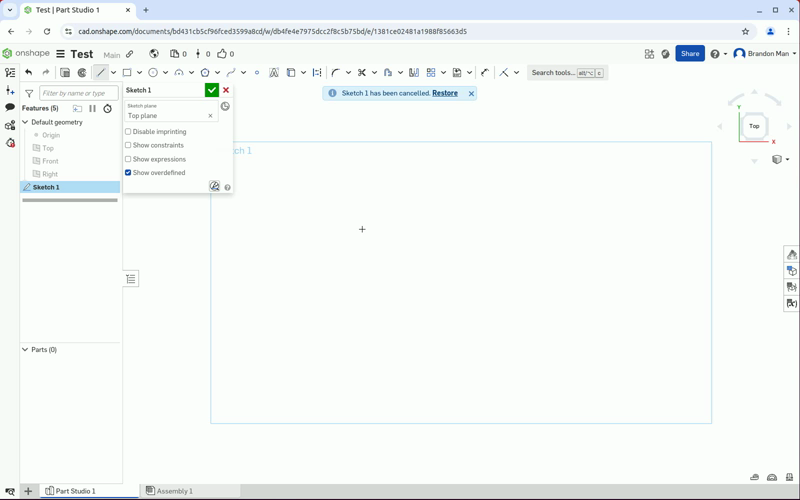
click(362, 228)
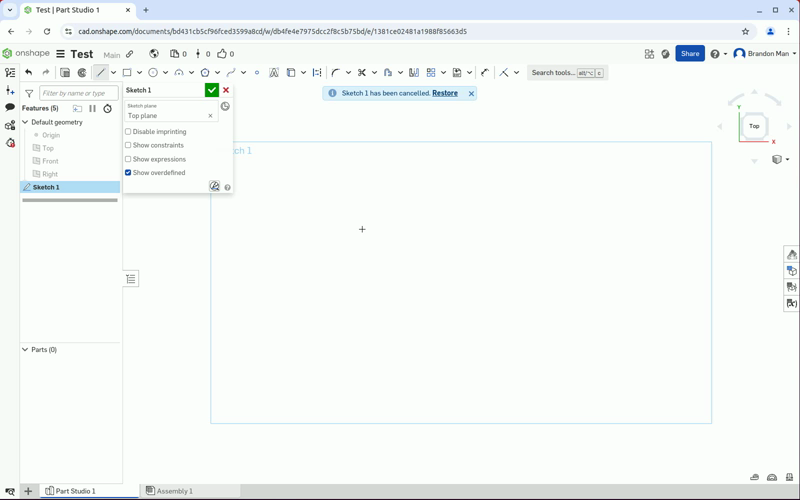
key_up(shift)
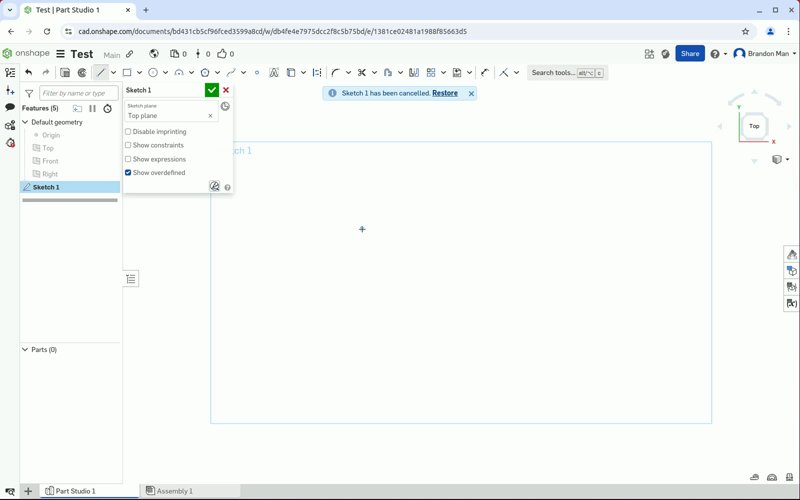
key_down(shift)
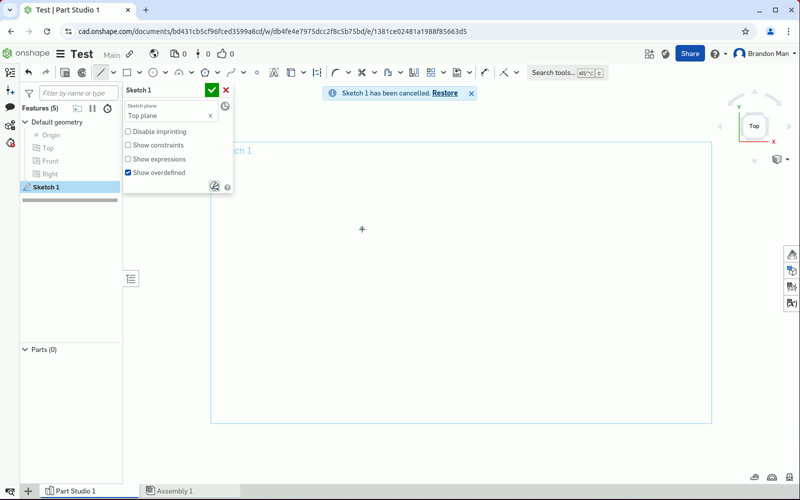
mouse_move(364, 340)
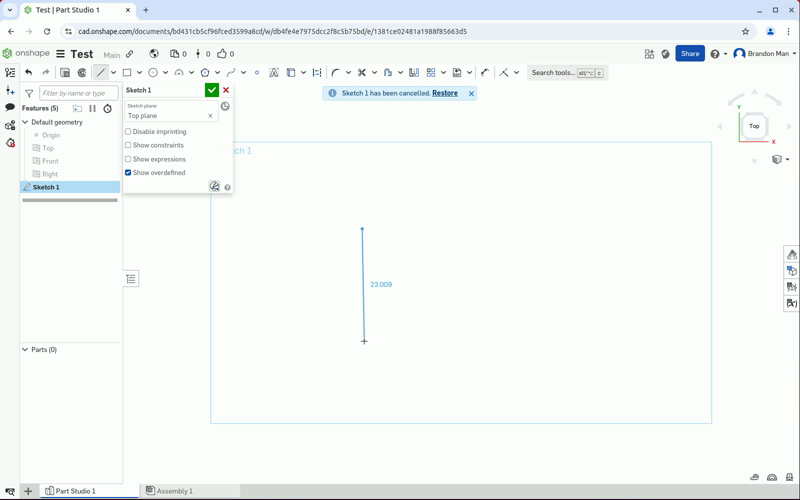
click(364, 340)
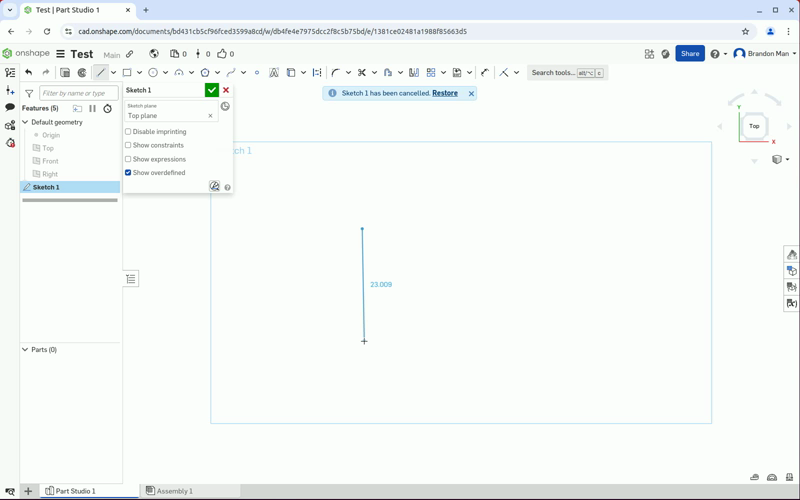
key_up(shift)
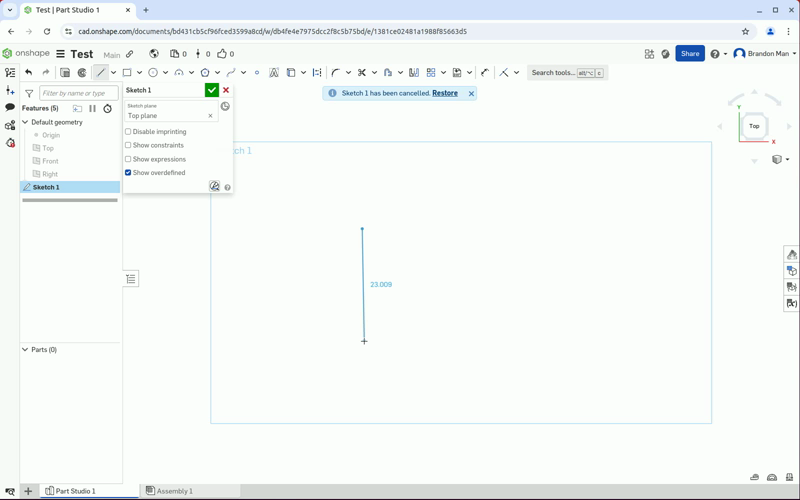
key_down(shift)
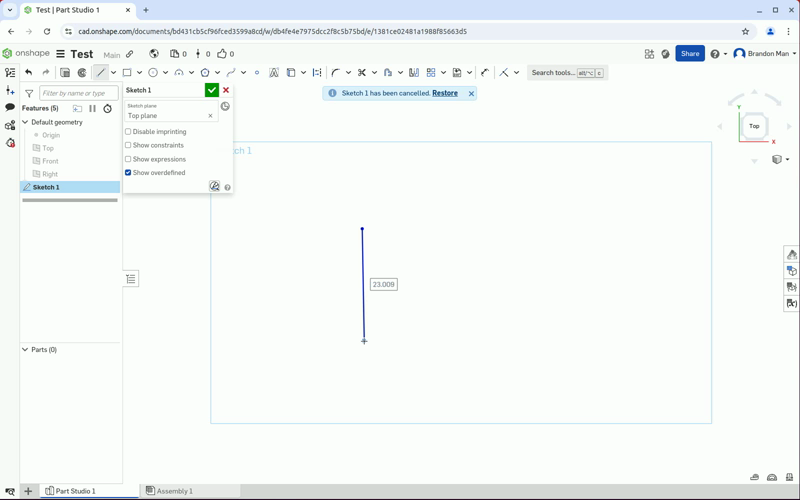
mouse_move(463, 394)
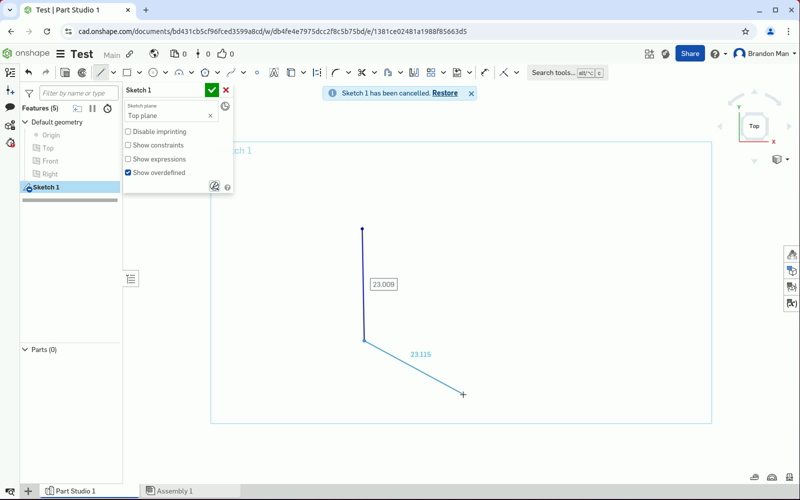
click(463, 394)
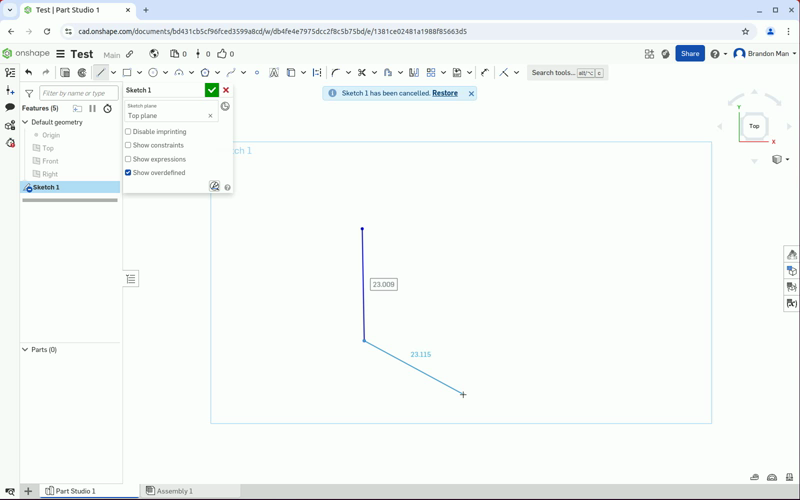
key_up(shift)
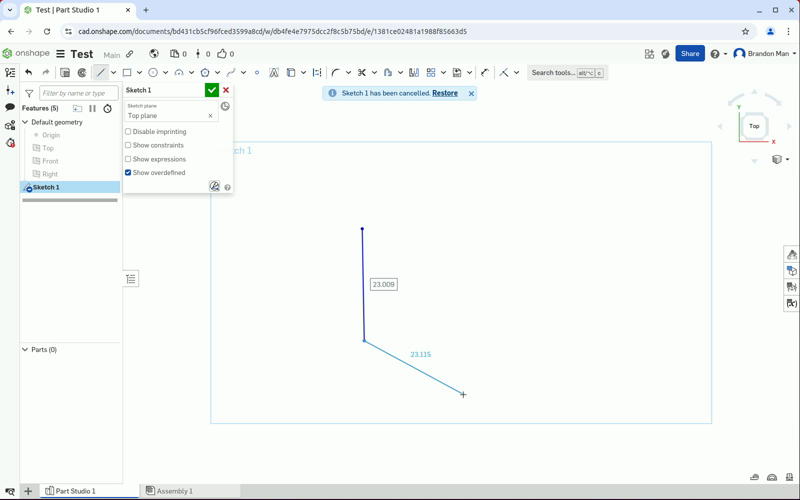
key_down(shift)
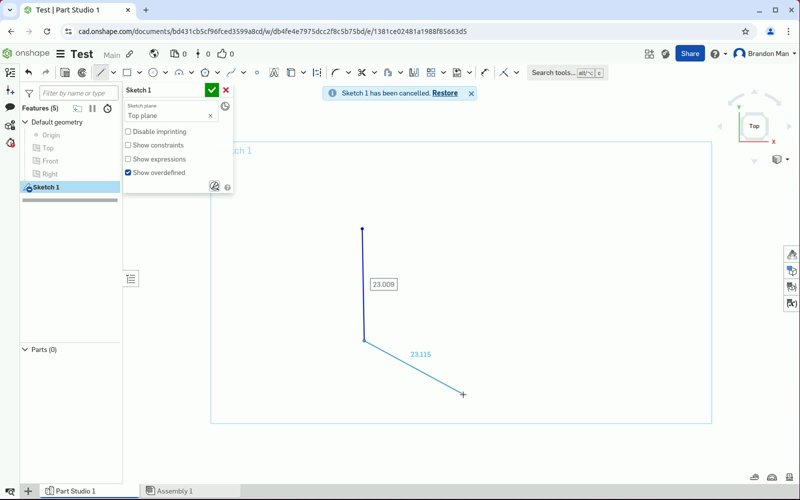
mouse_move(558, 336)
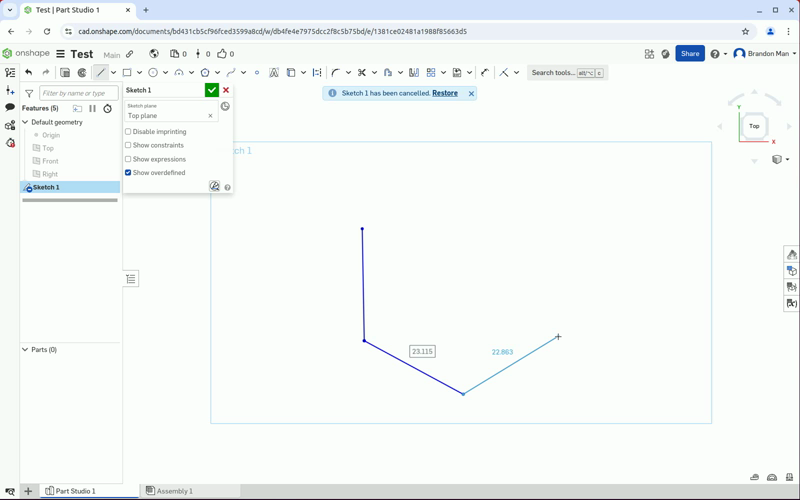
click(558, 336)
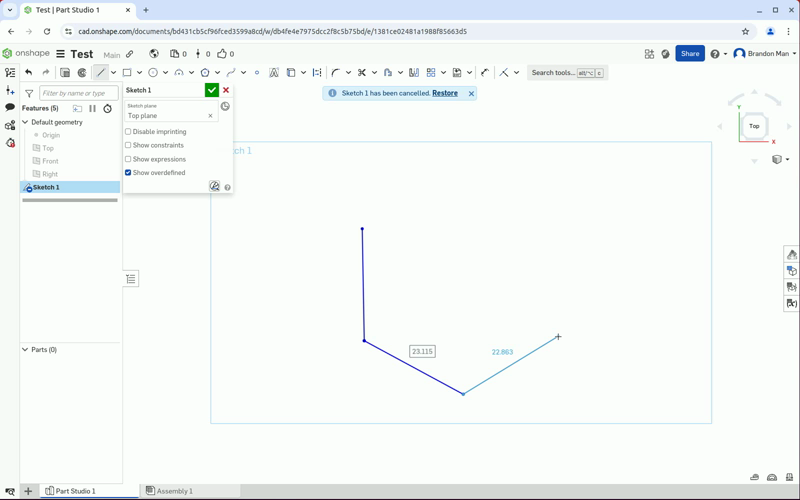
key_up(shift)
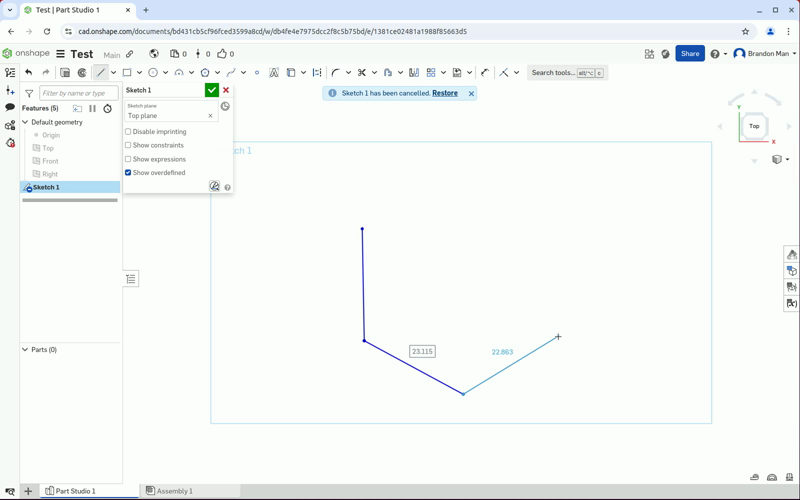
key_down(shift)
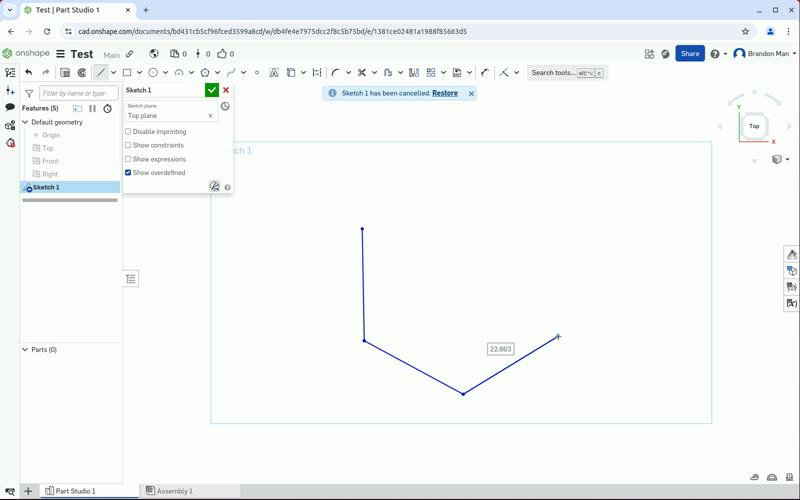
mouse_move(556, 225)
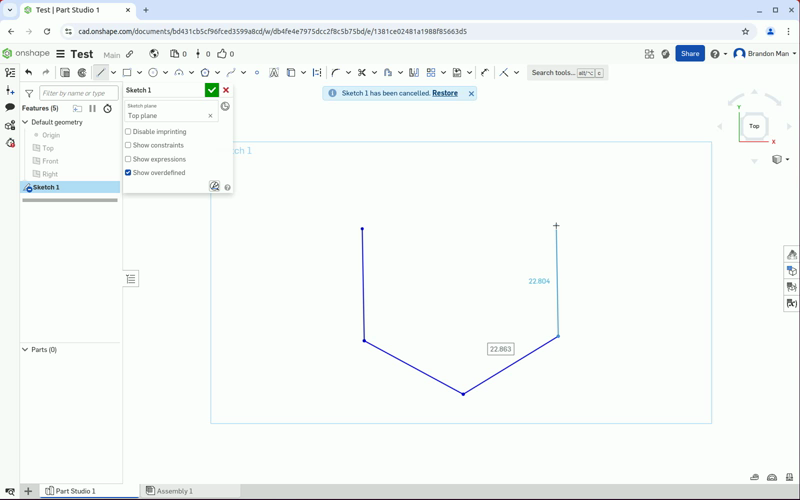
click(556, 225)
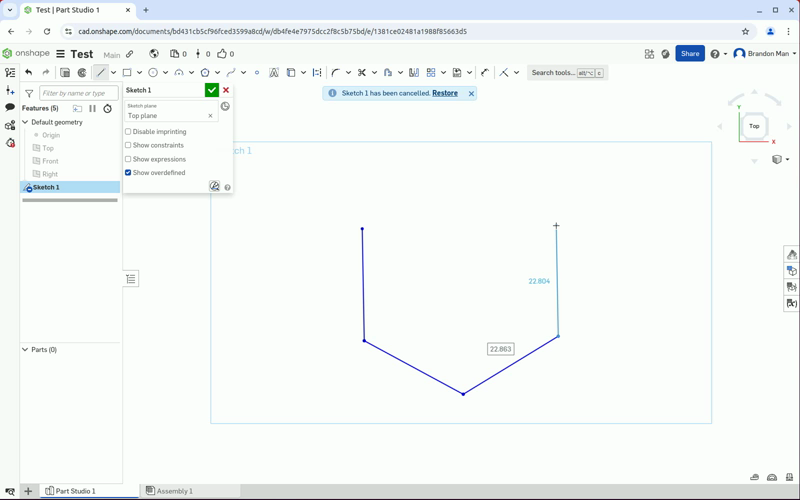
key_up(shift)
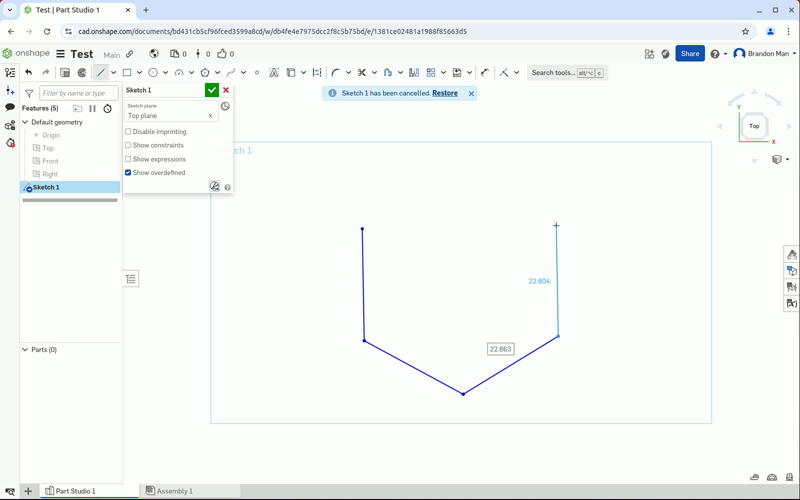
key_down(shift)
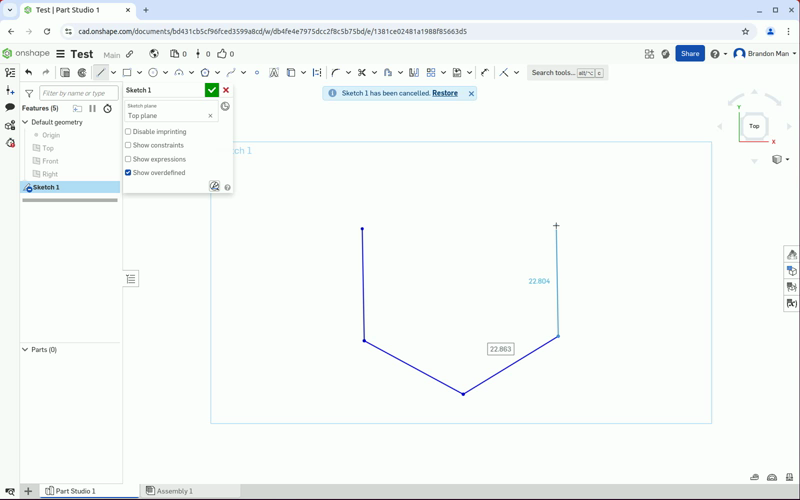
mouse_move(457, 171)
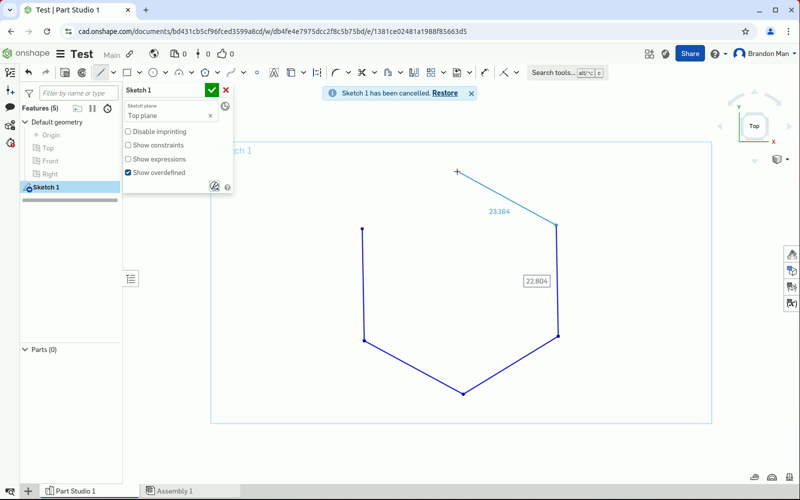
click(457, 171)
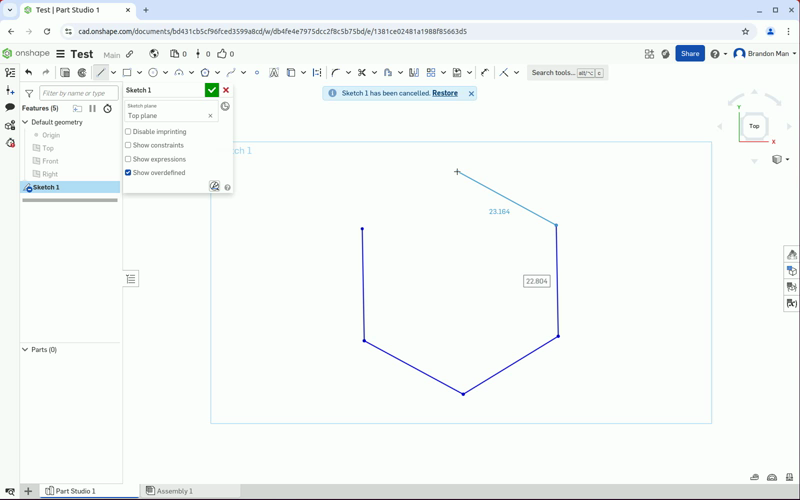
key_up(shift)
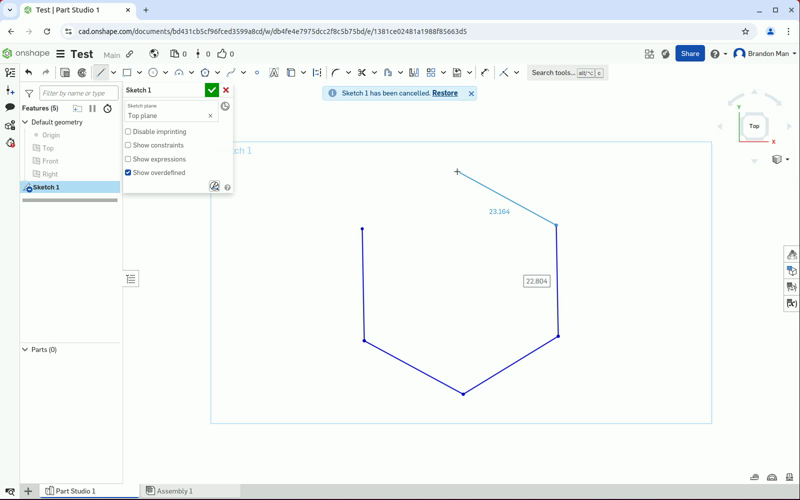
key_down(shift)
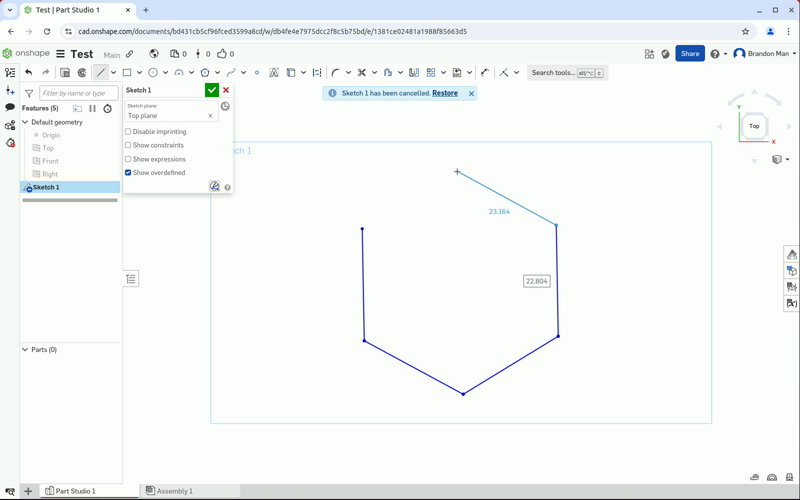
mouse_move(362, 228)
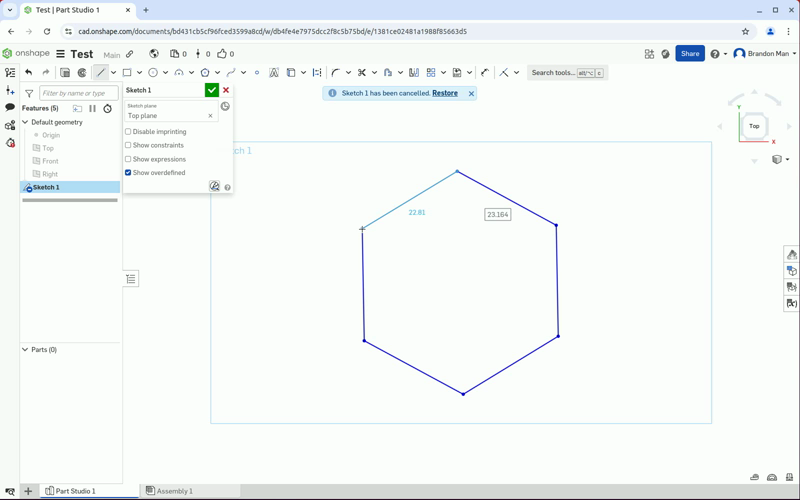
key_up(shift)
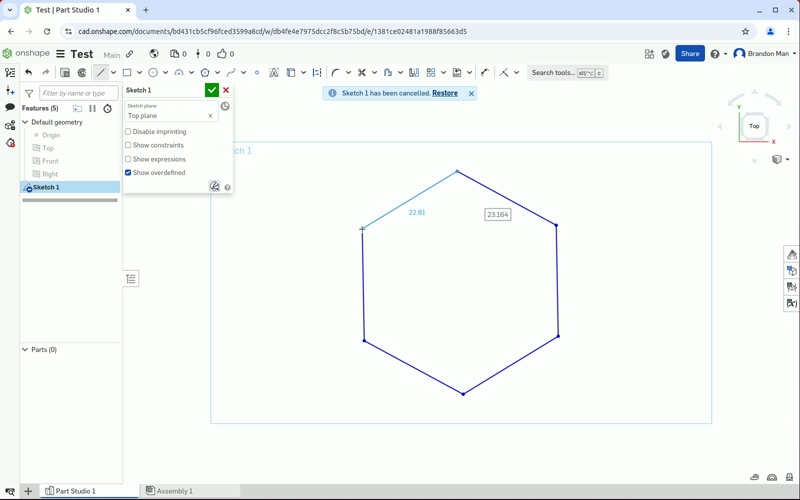
click(362, 228)
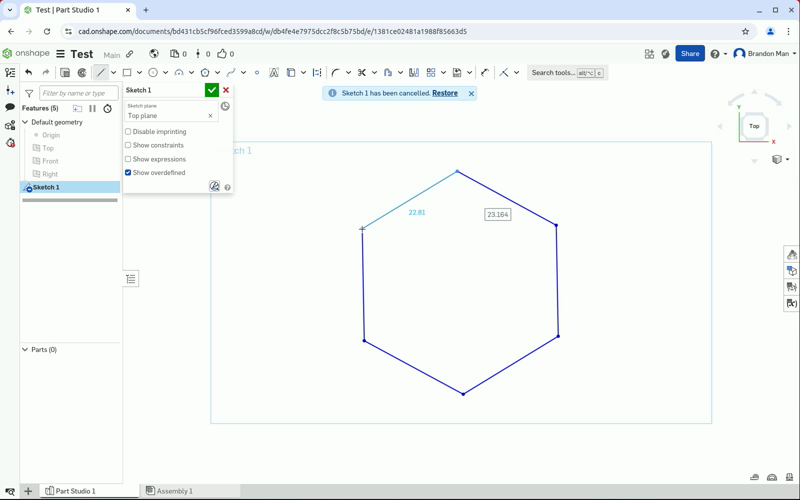
key(esc)
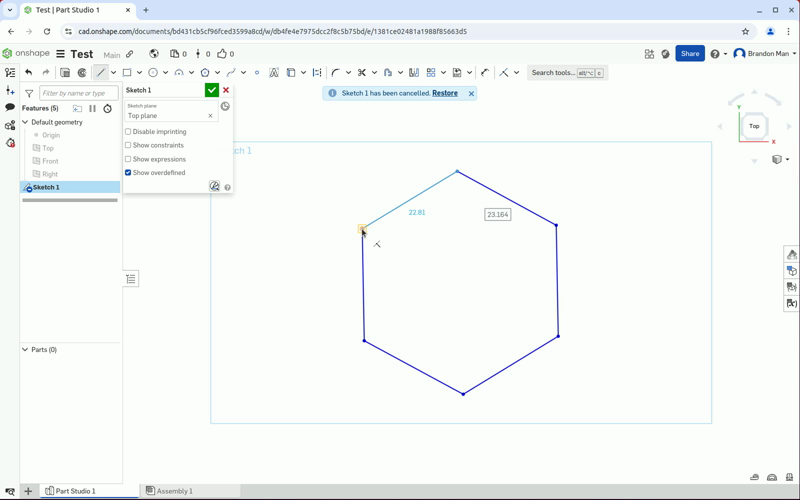
mouse_move(442, 301)
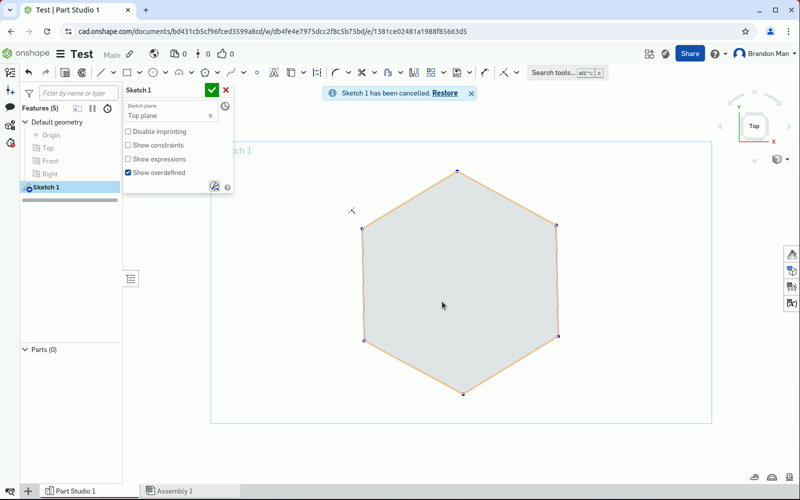
click(442, 301)
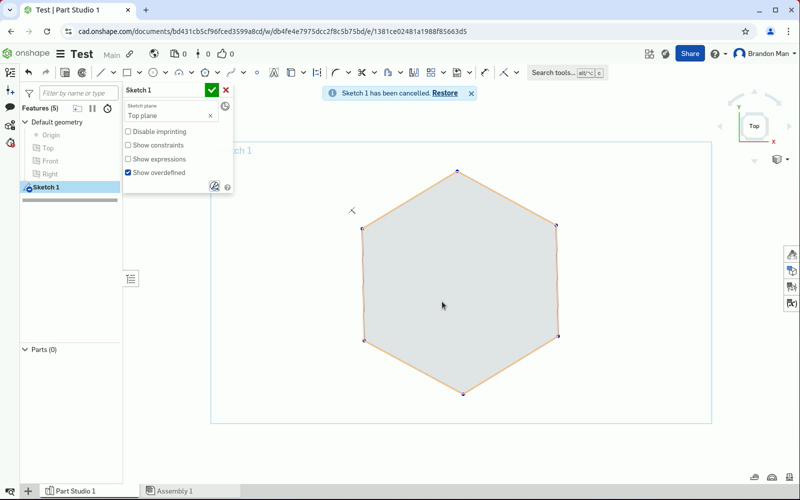
mouse_move(73, 352)
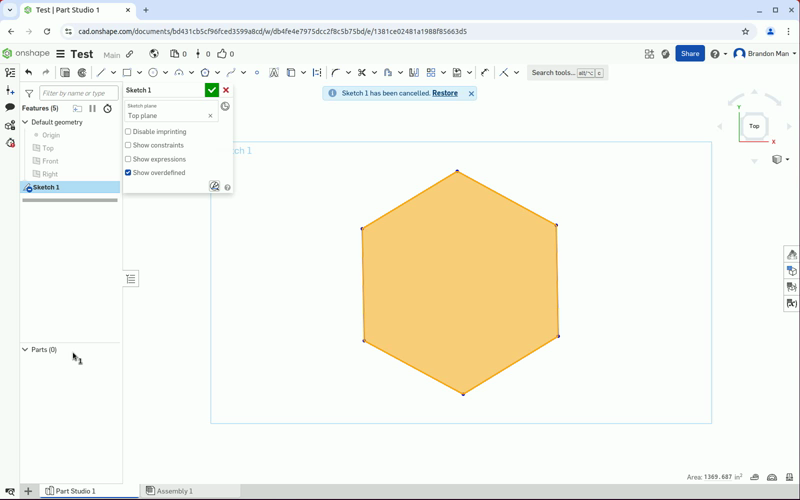
key(shift+y)
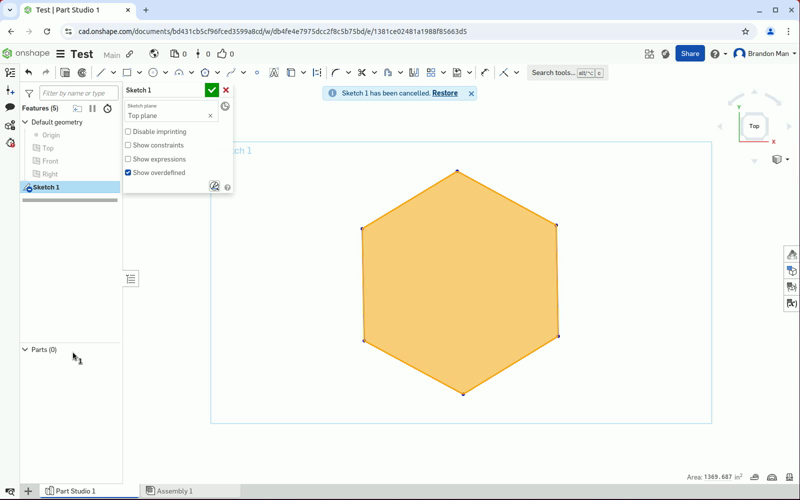
key(shift+e)
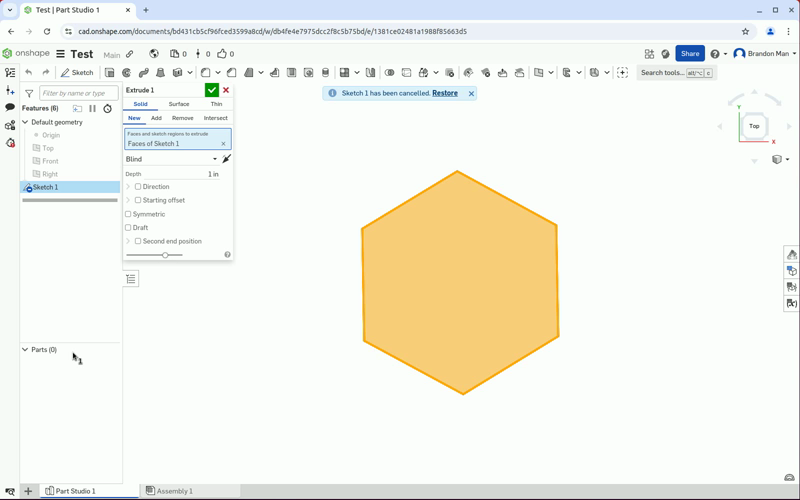
mouse_move(143, 106)
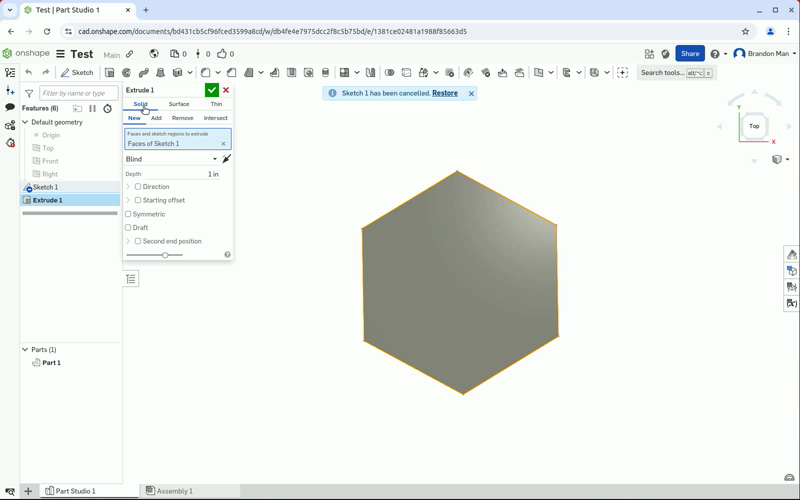
click(143, 106)
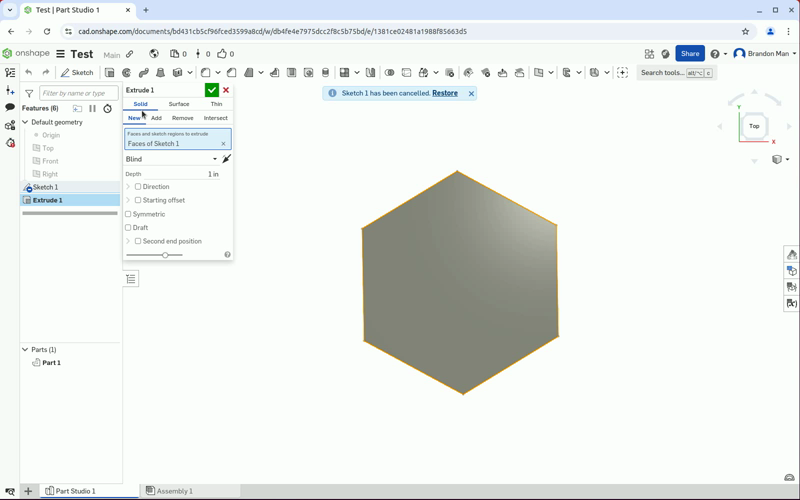
mouse_move(137, 120)
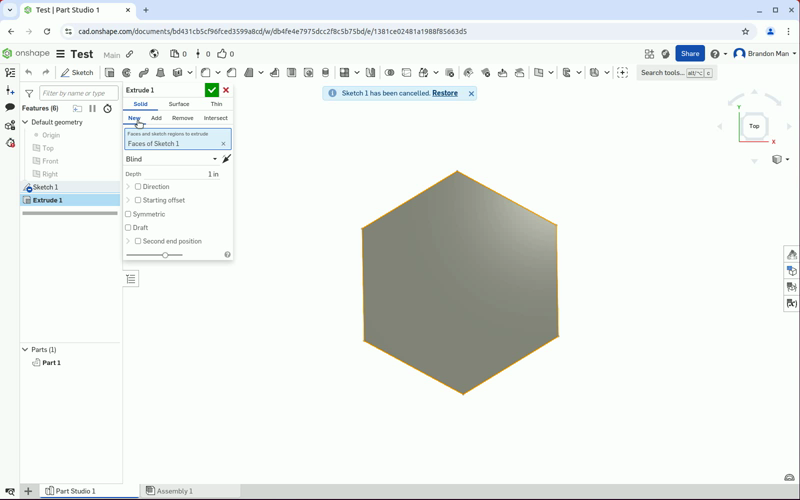
click(137, 120)
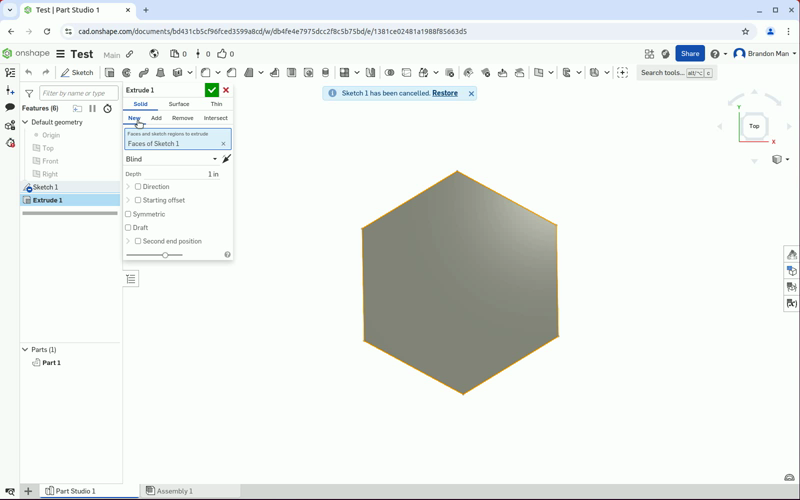
key(tab, 4)
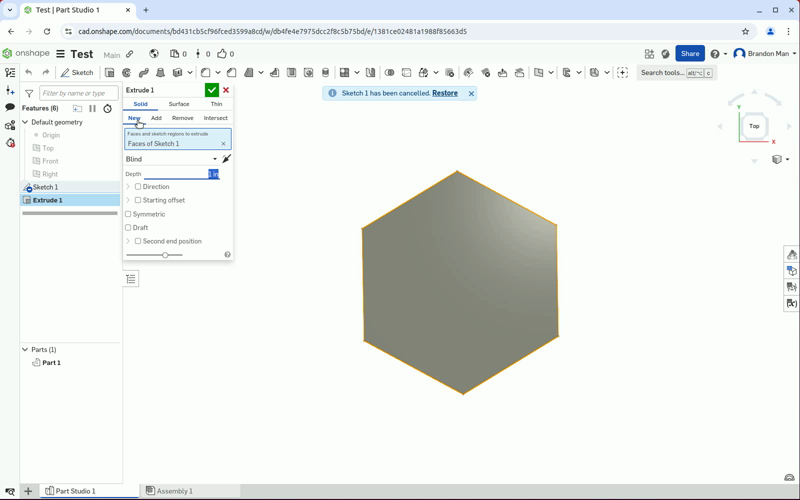
text(20.701)
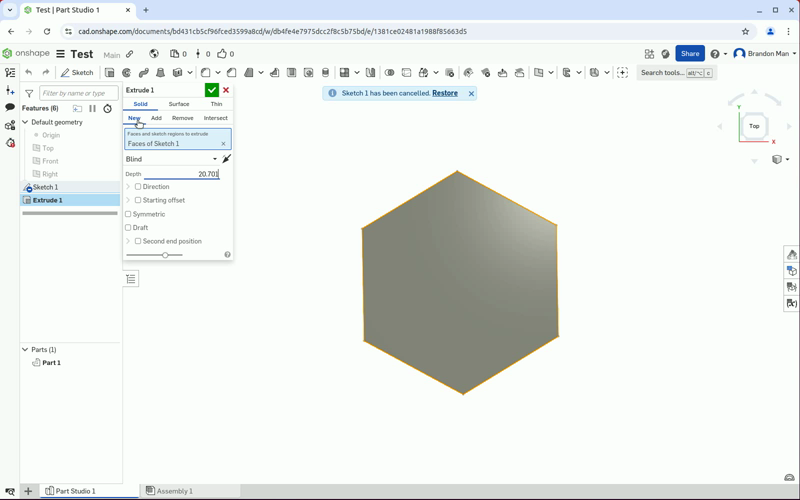
key(enter)
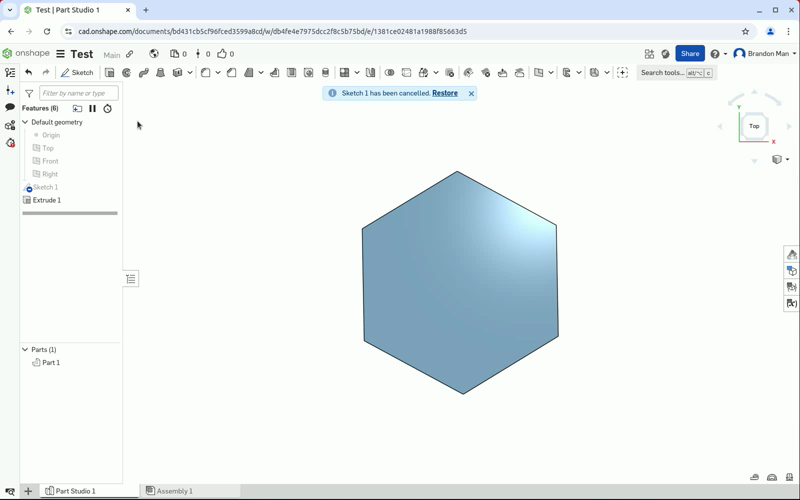
key(shift+h)
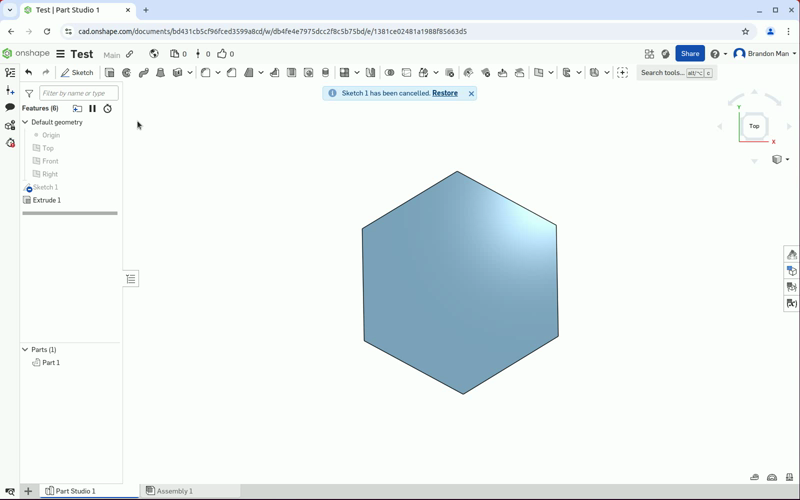
key(shift+h)
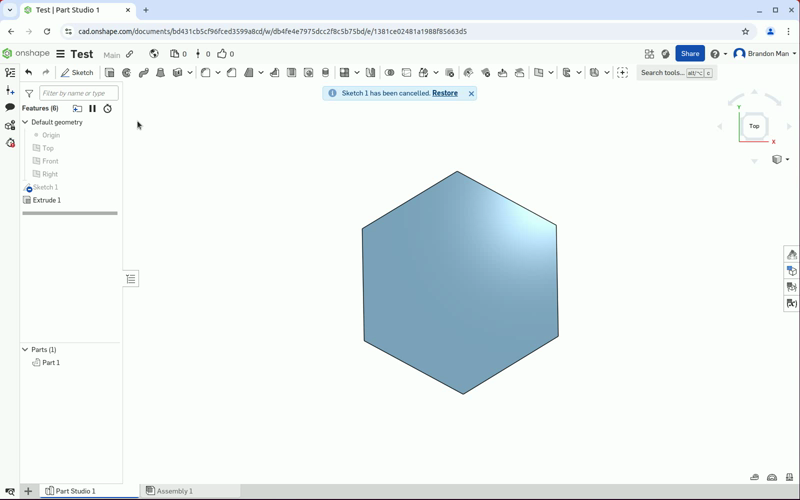
mouse_move(73, 189)
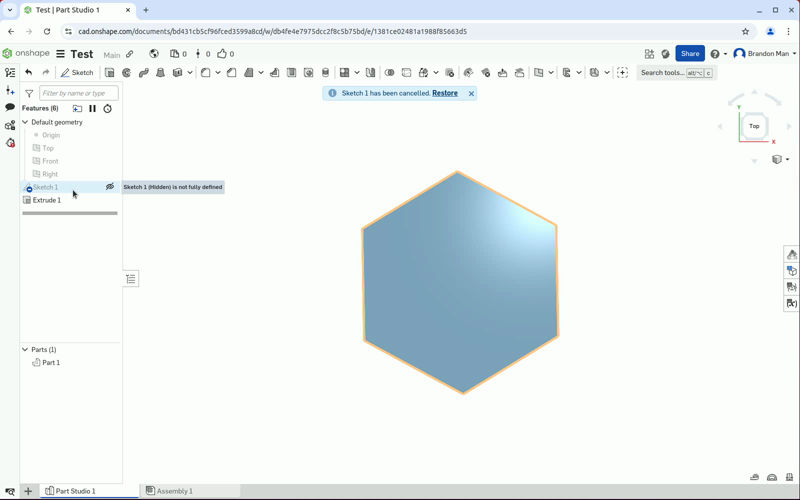
click(73, 189)
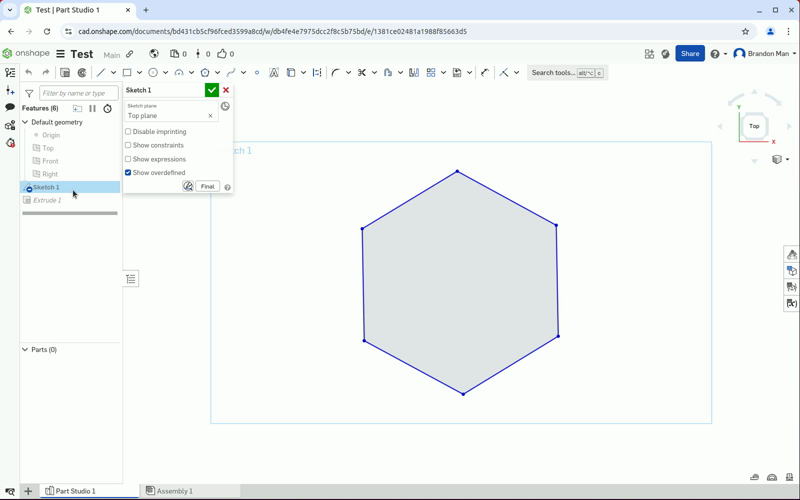
mouse_move(229, 92)
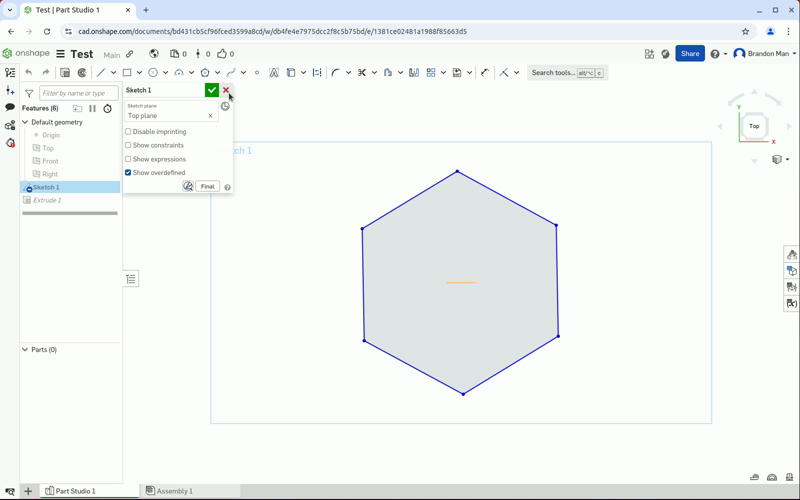
click(229, 92)
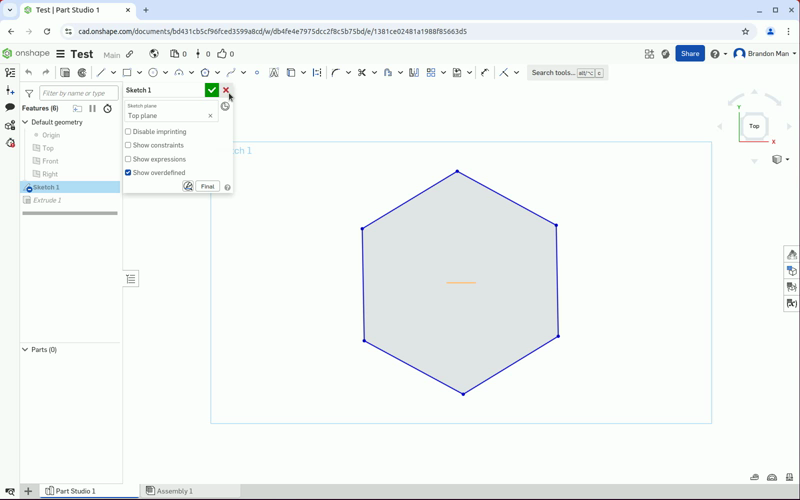
key(shift+s)
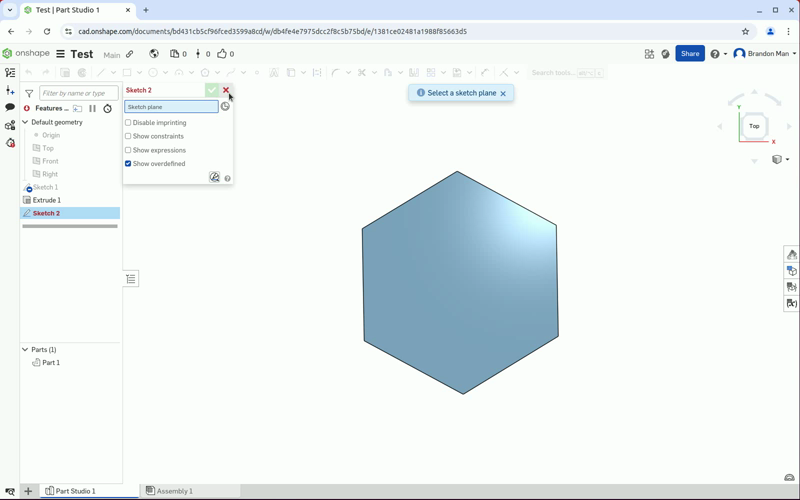
mouse_move(73, 150)
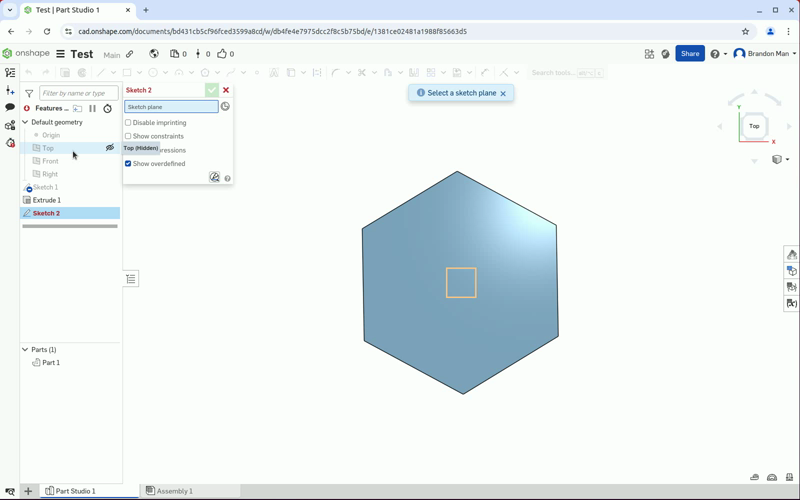
click(73, 150)
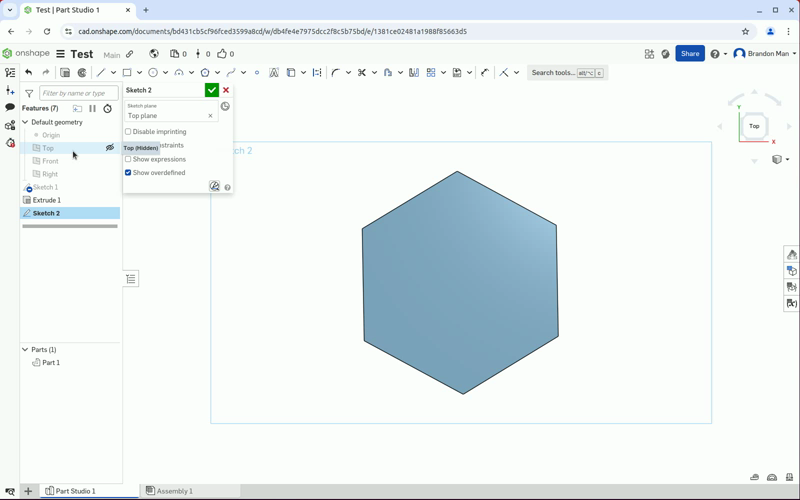
mouse_move(73, 352)
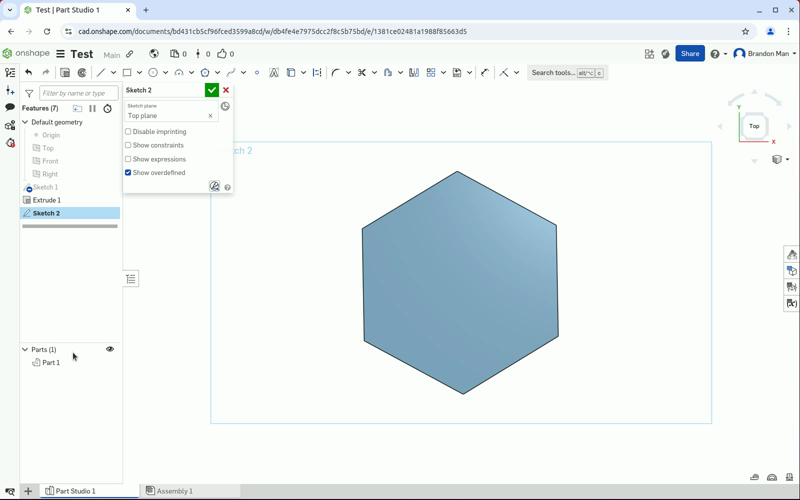
key(y)
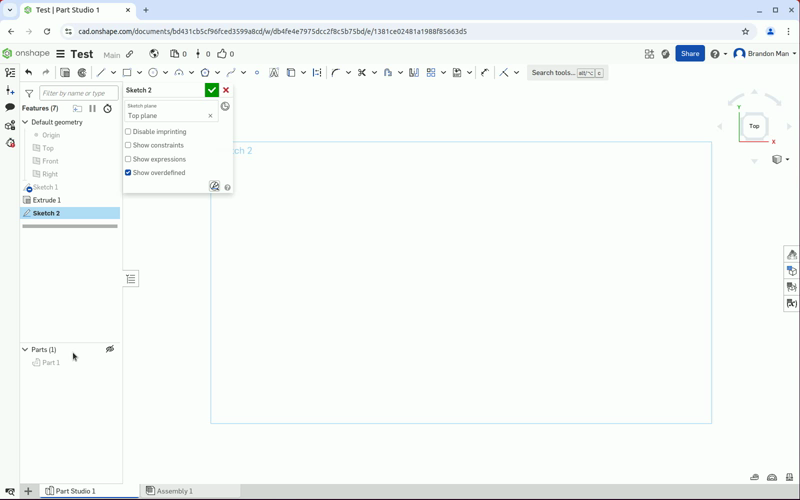
key(l)
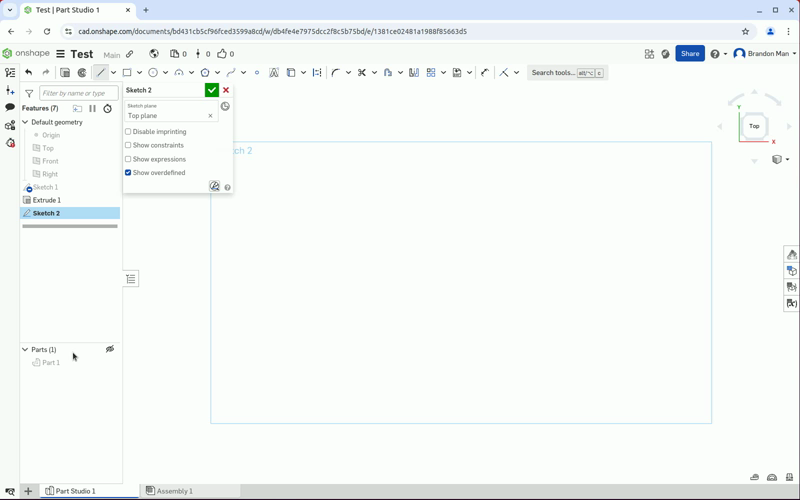
key_down(shift)
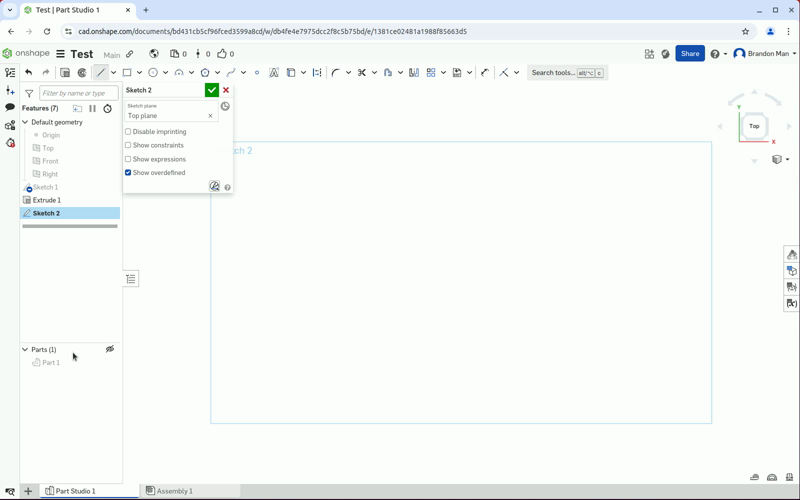
mouse_move(363, 228)
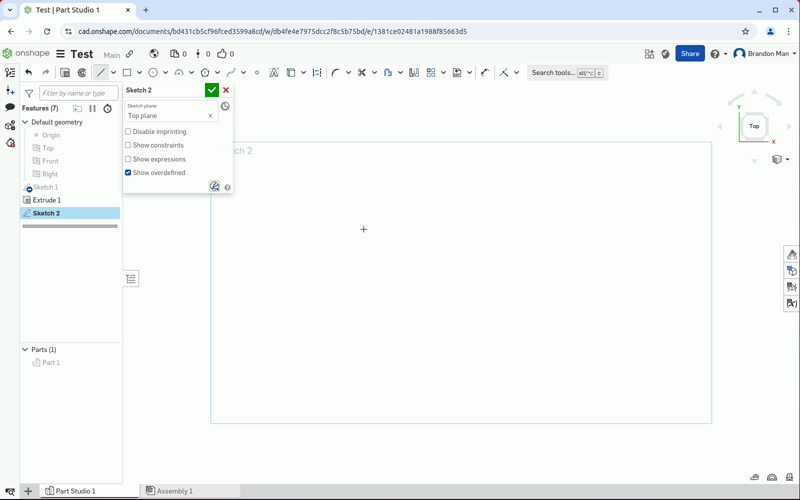
click(363, 228)
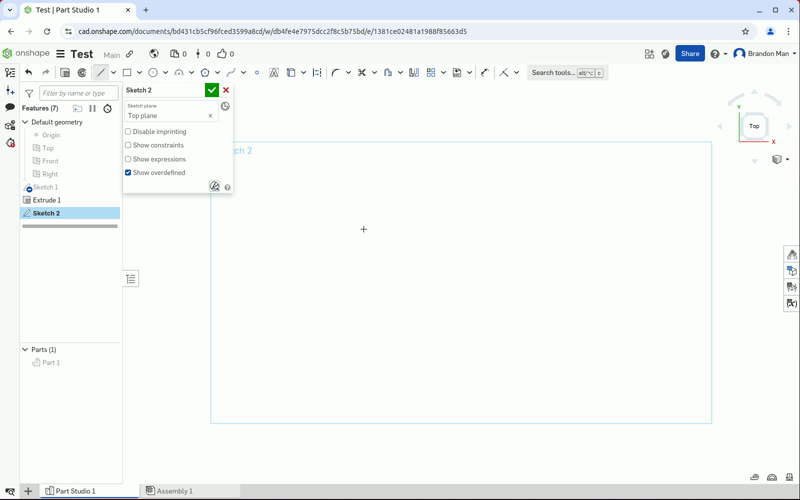
key_up(shift)
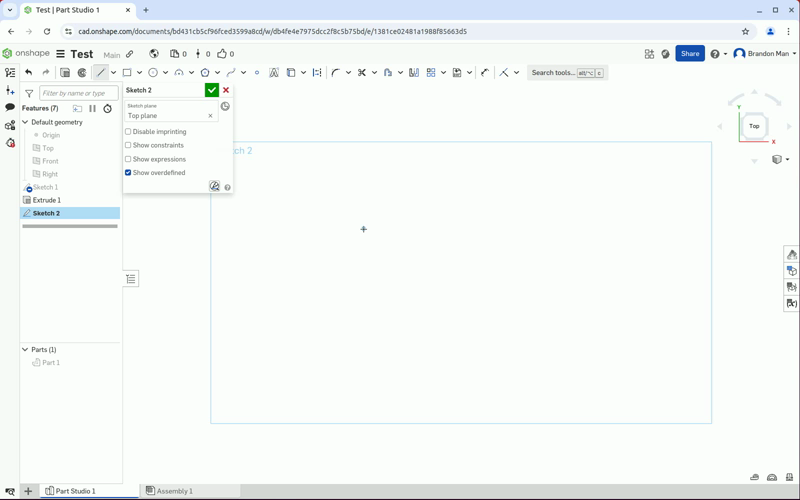
key_down(shift)
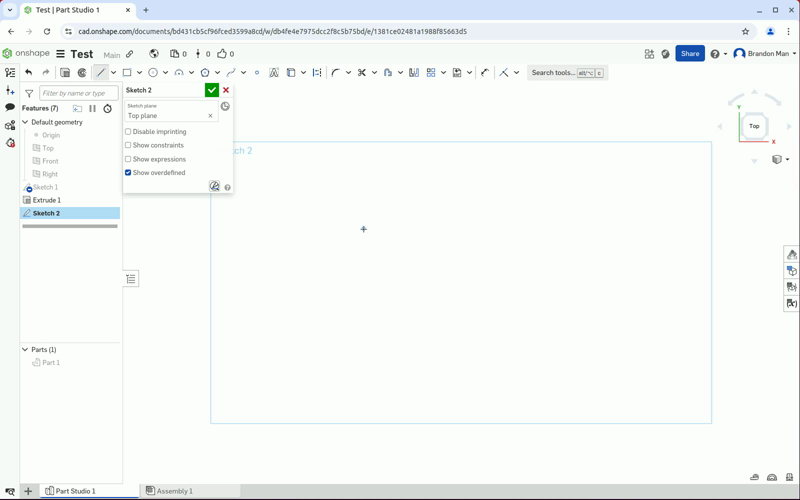
mouse_move(365, 339)
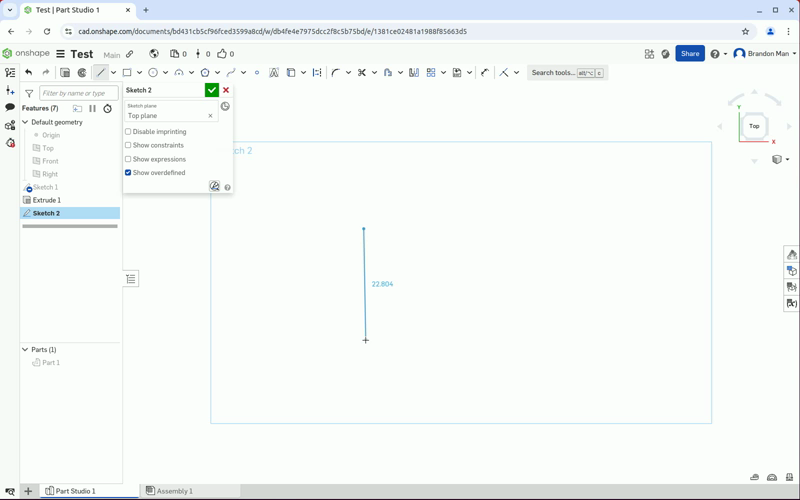
click(365, 339)
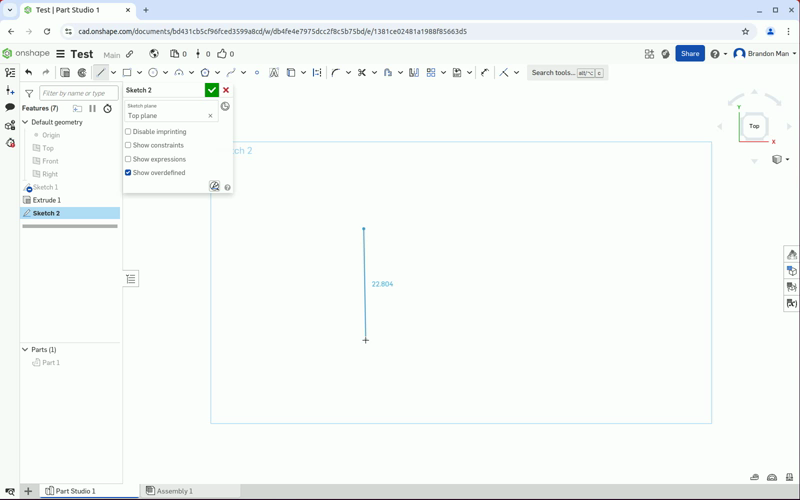
key_up(shift)
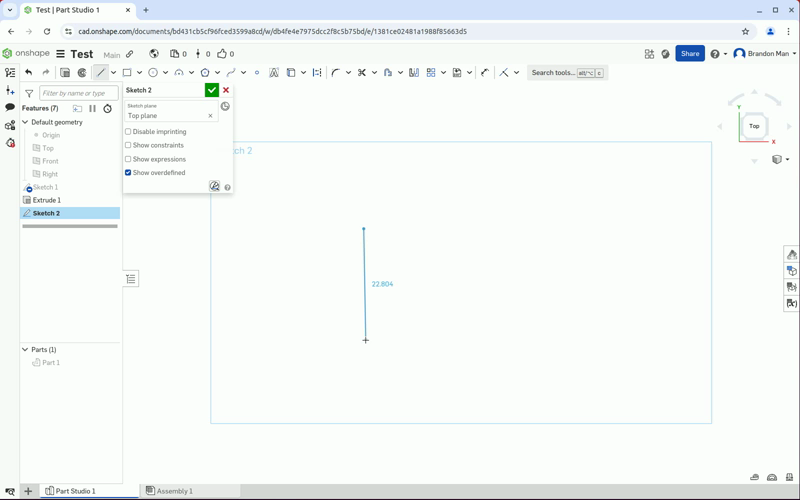
key_down(shift)
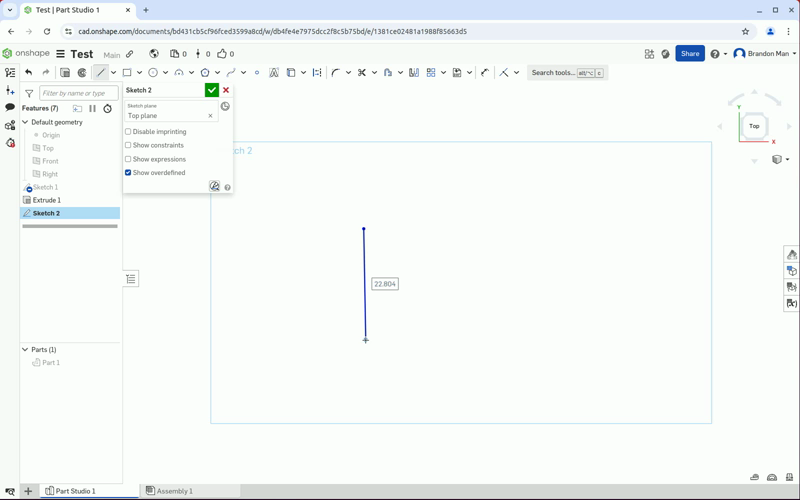
mouse_move(461, 395)
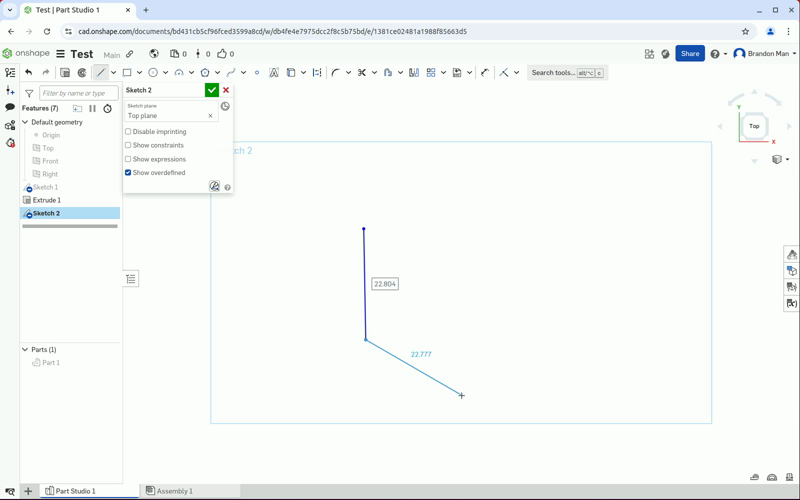
click(461, 395)
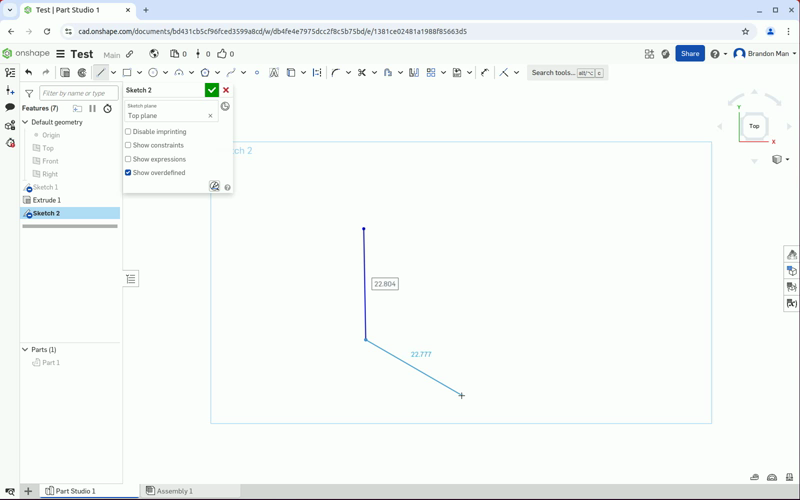
key_up(shift)
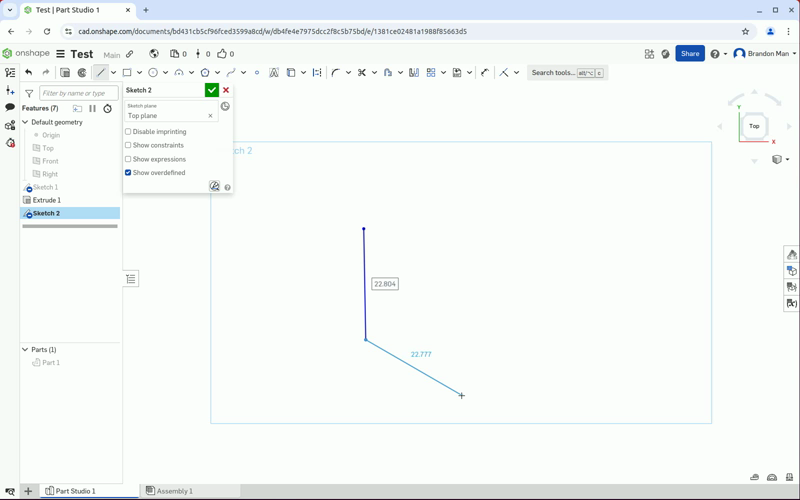
key_down(shift)
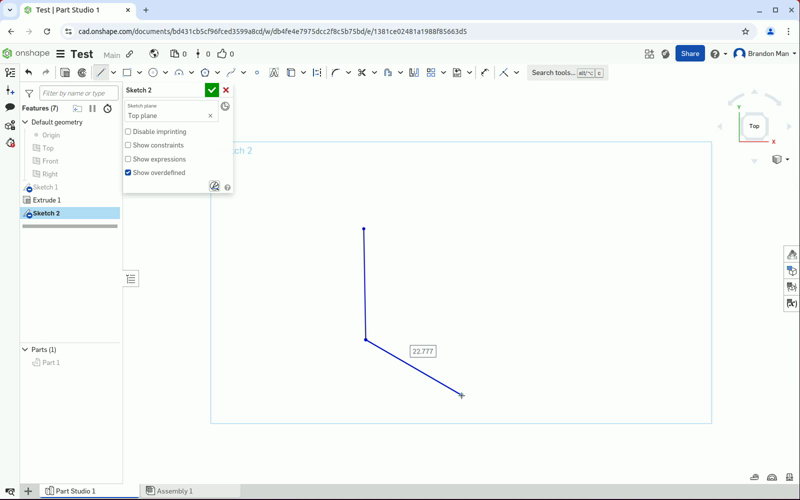
mouse_move(558, 337)
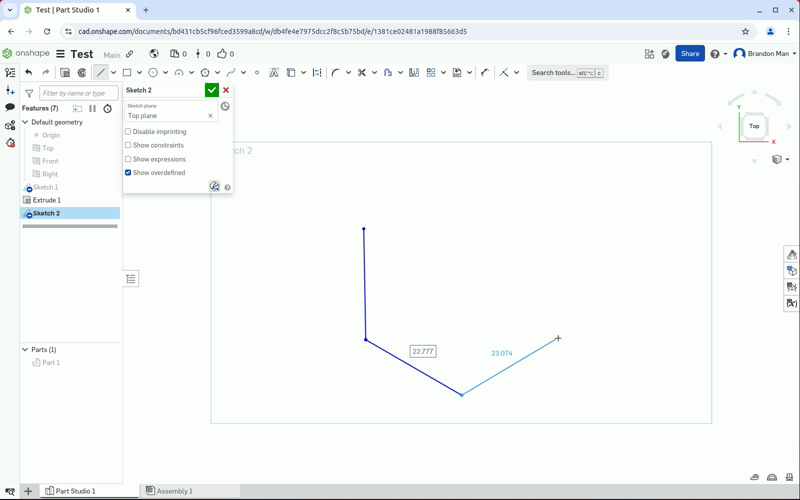
click(558, 337)
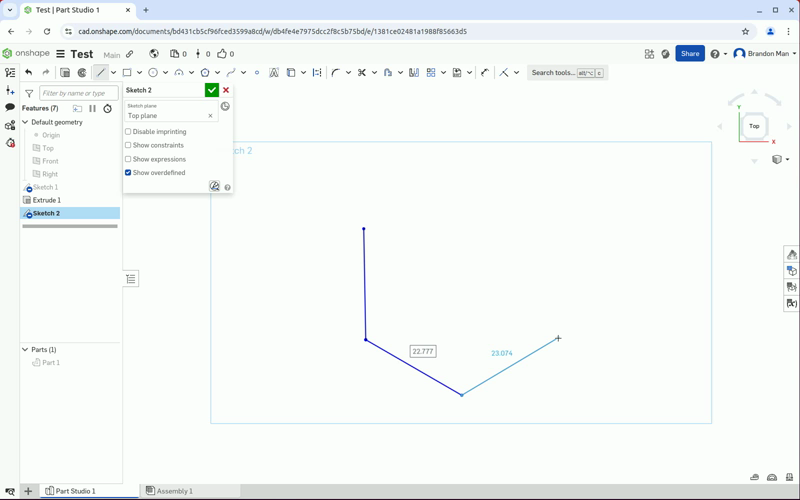
key_up(shift)
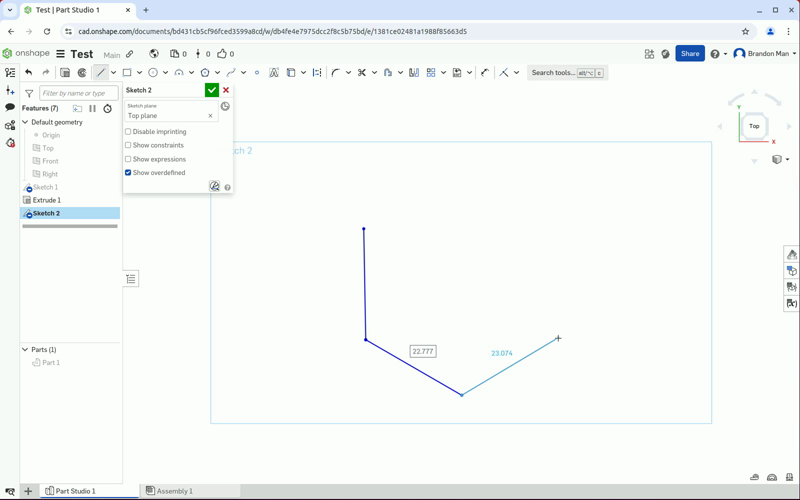
key_down(shift)
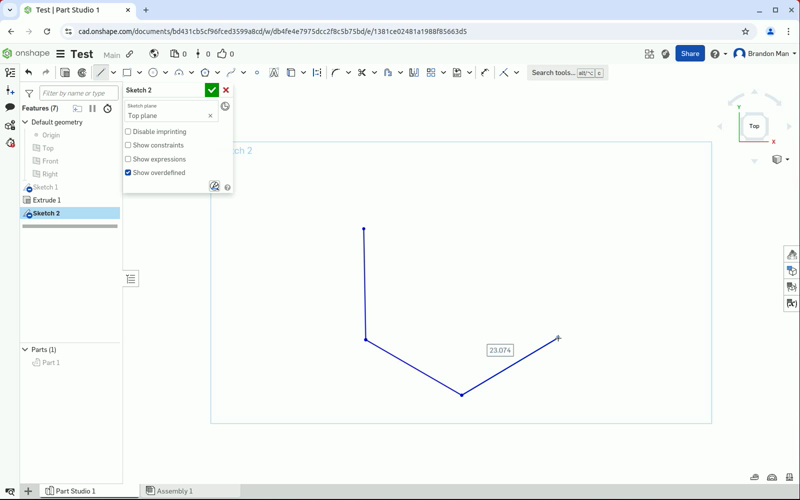
mouse_move(556, 227)
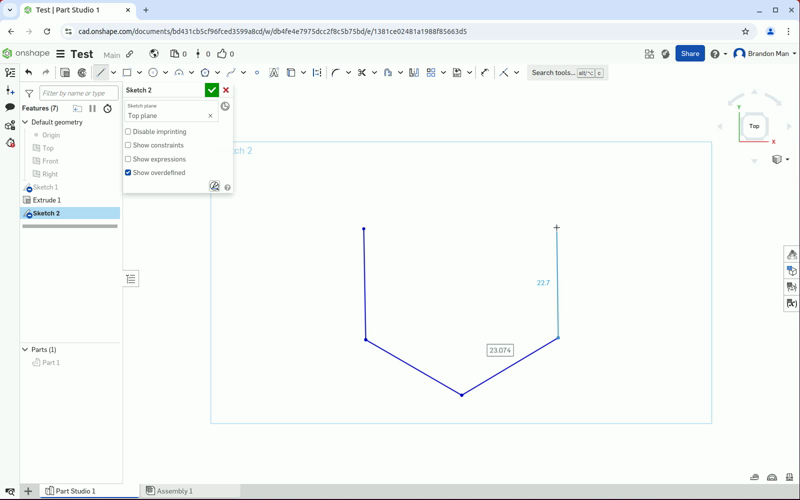
click(556, 227)
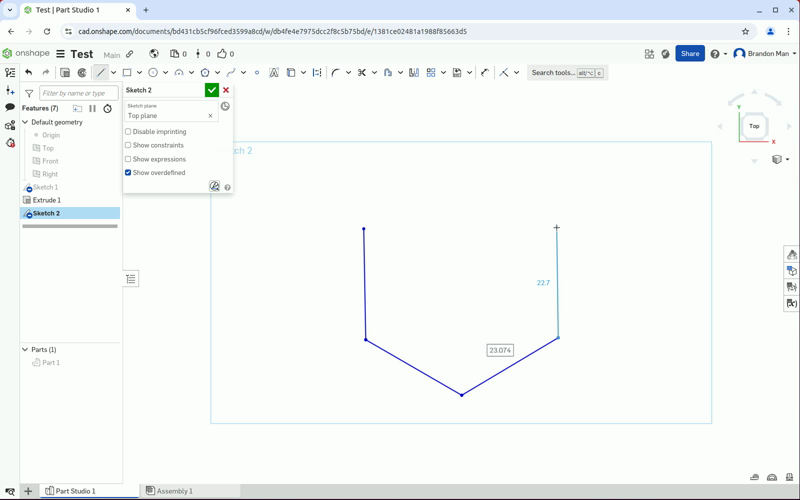
key_up(shift)
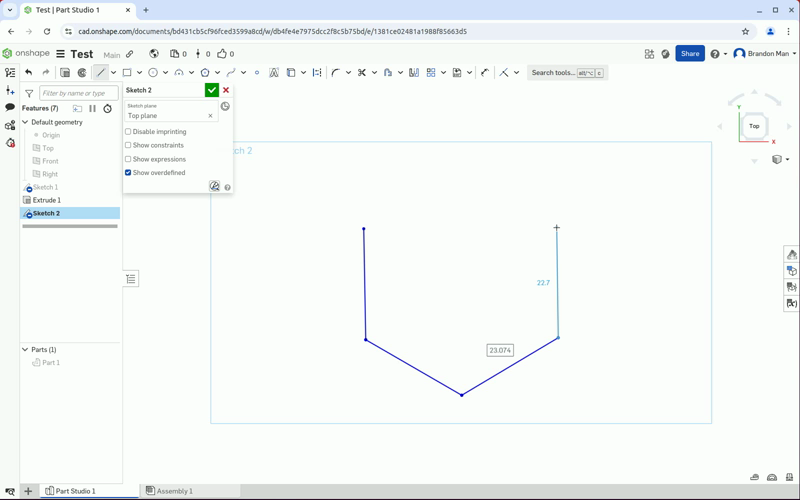
key_down(shift)
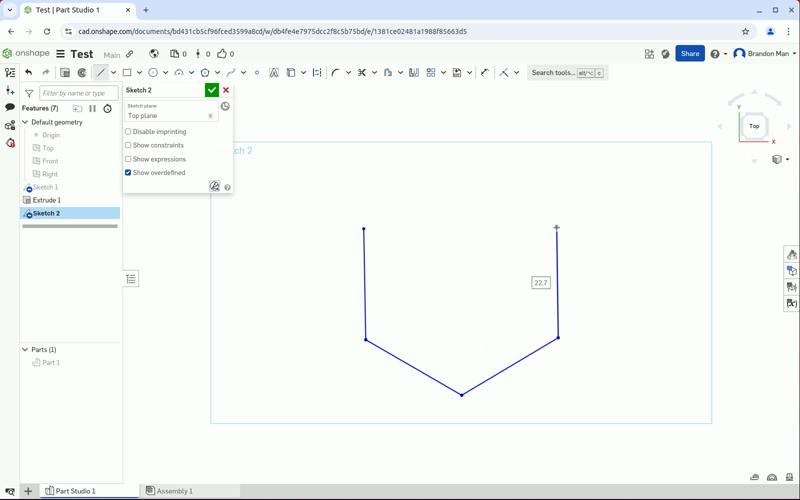
mouse_move(459, 171)
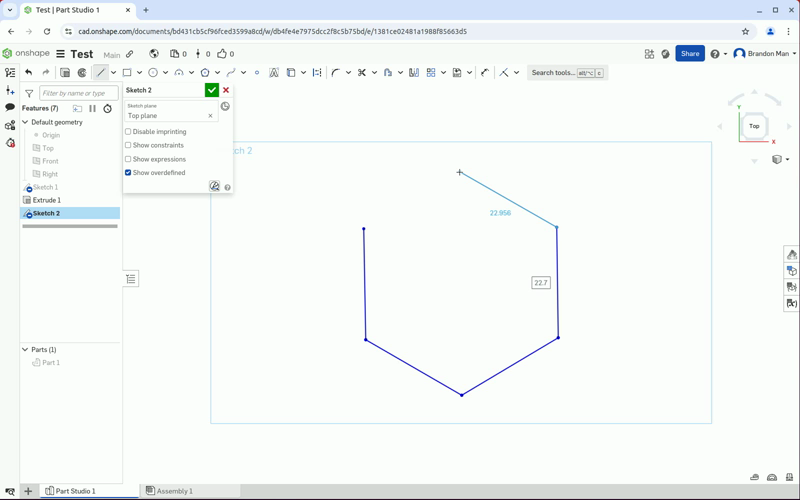
click(459, 171)
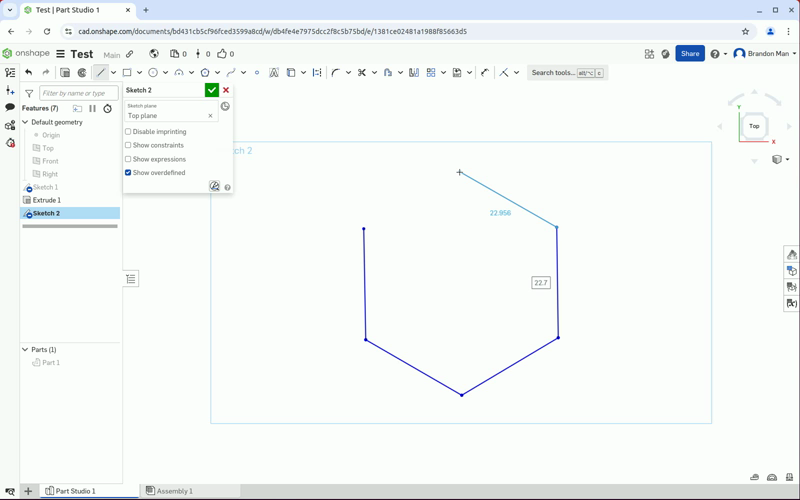
key_up(shift)
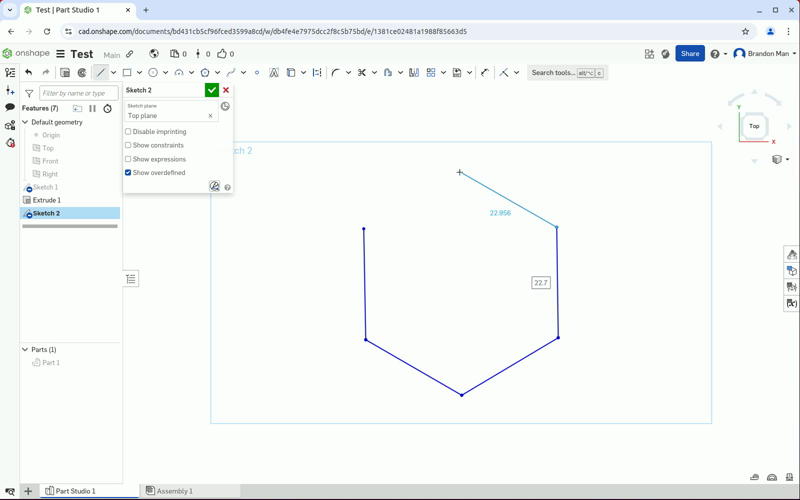
key_down(shift)
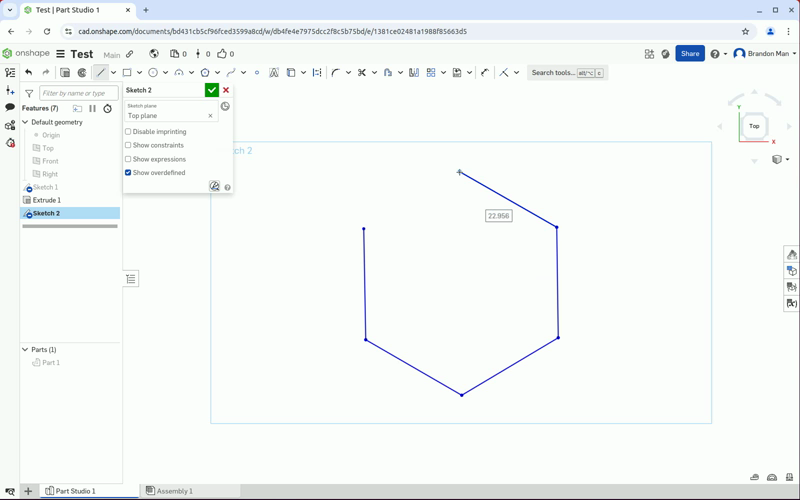
mouse_move(363, 228)
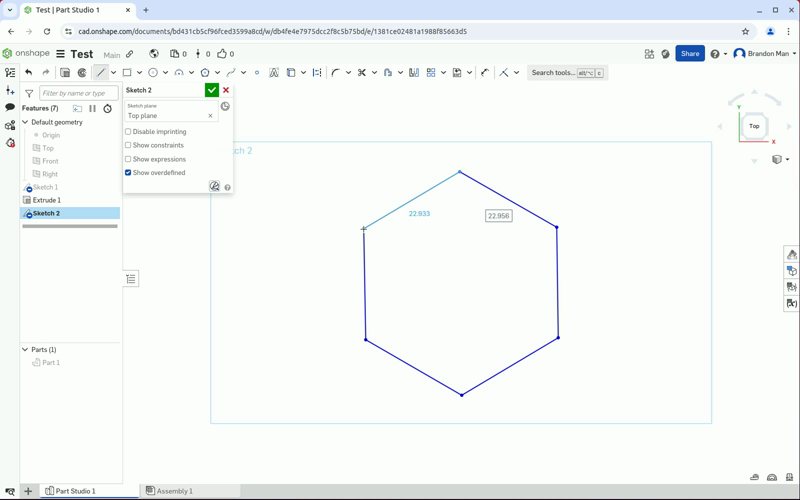
key_up(shift)
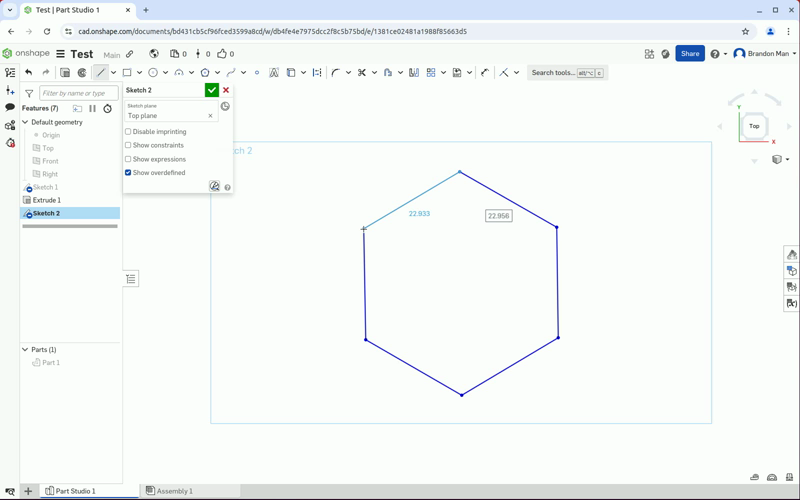
click(363, 228)
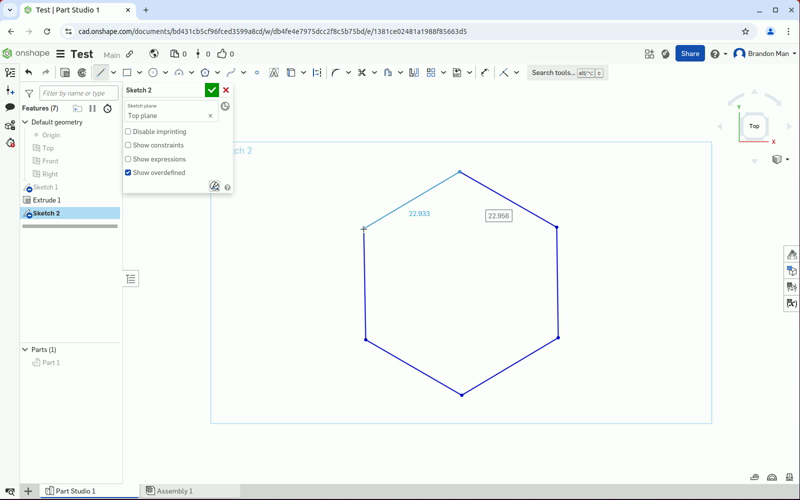
key(esc)
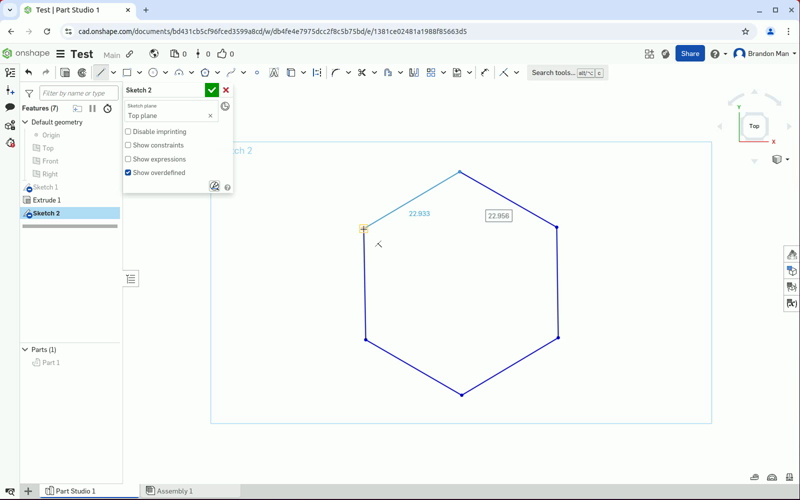
mouse_move(399, 246)
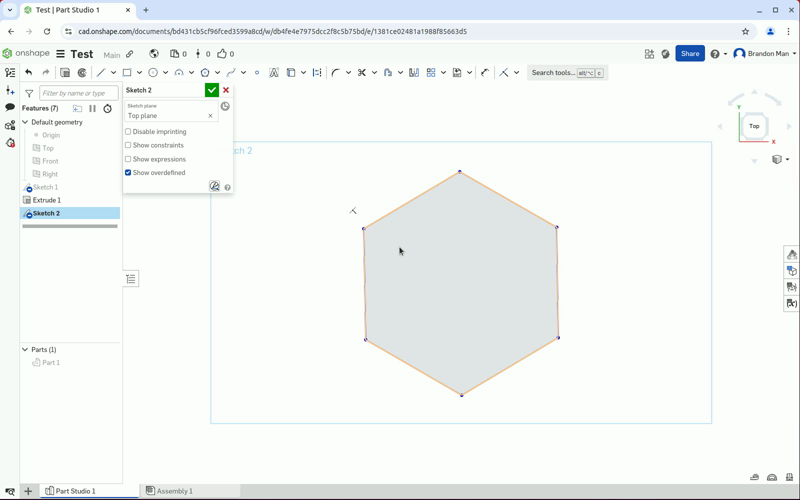
click(399, 246)
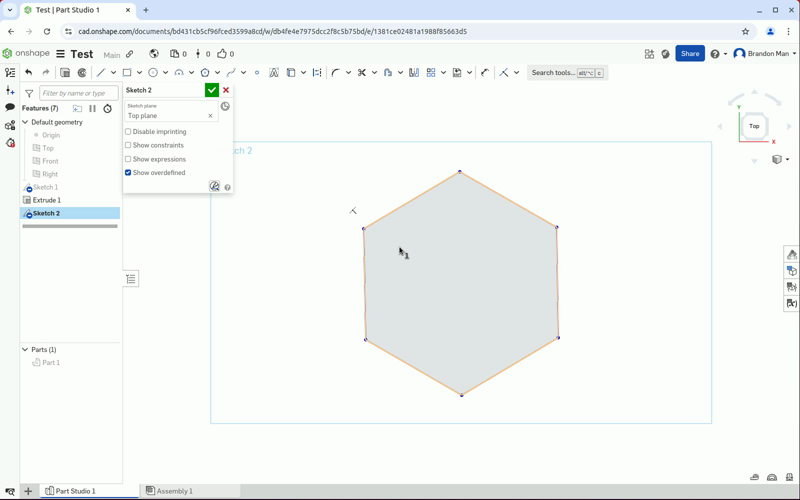
mouse_move(73, 352)
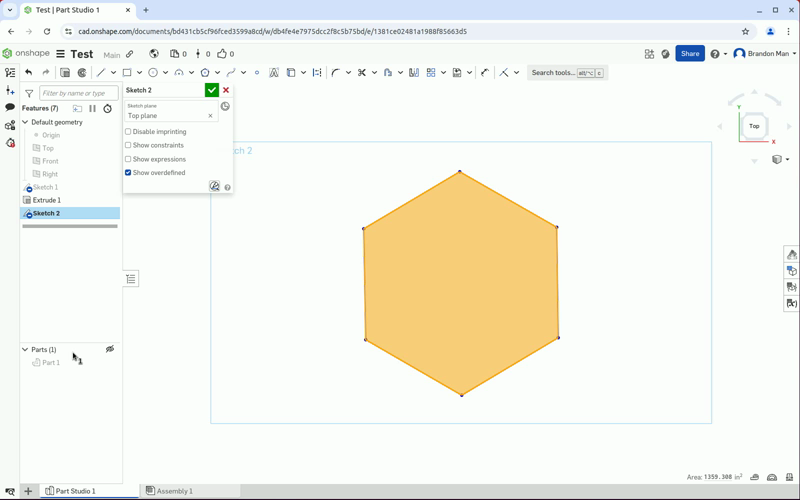
key(shift+y)
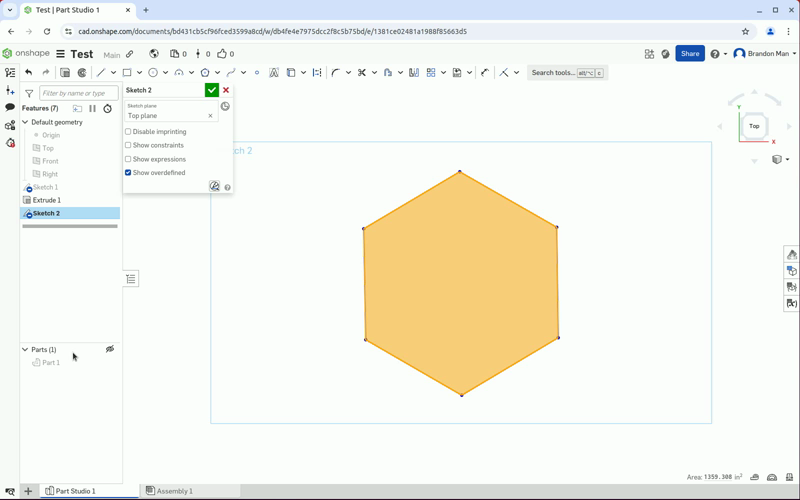
key(shift+e)
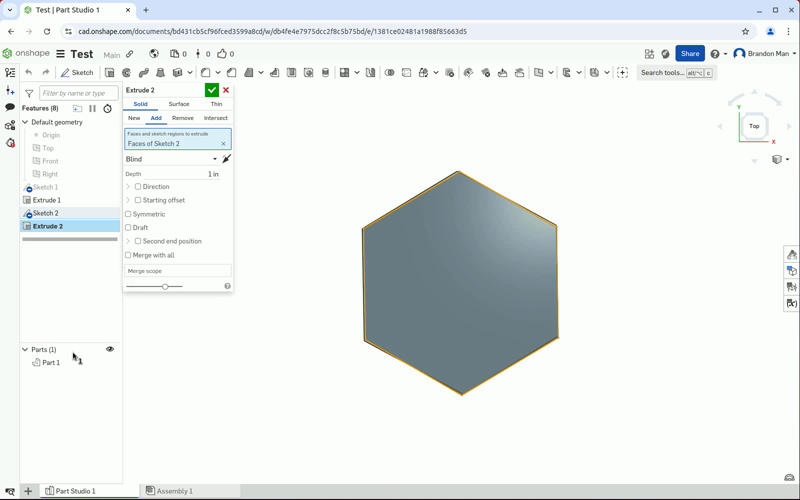
mouse_move(143, 106)
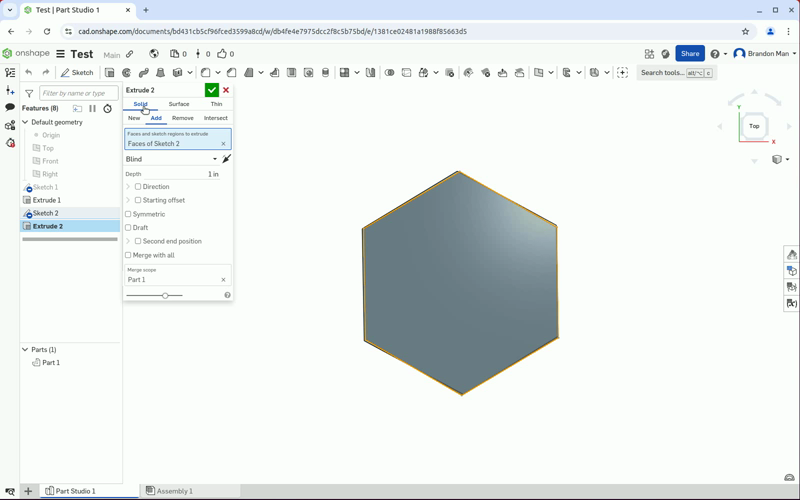
click(143, 106)
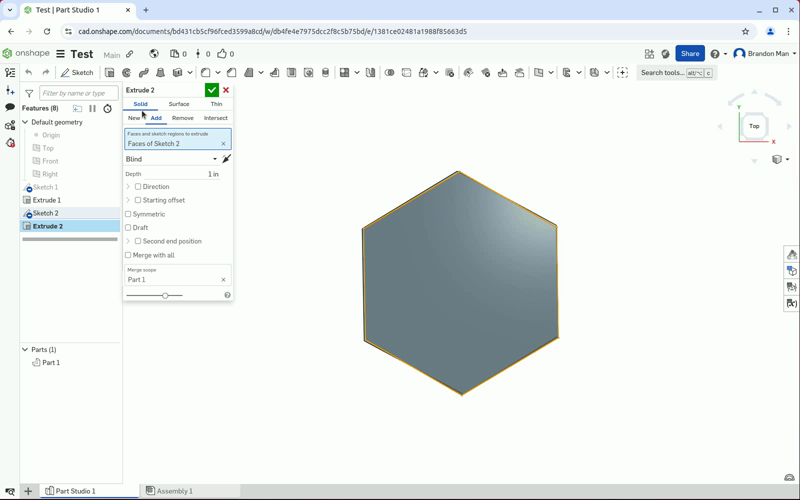
mouse_move(137, 120)
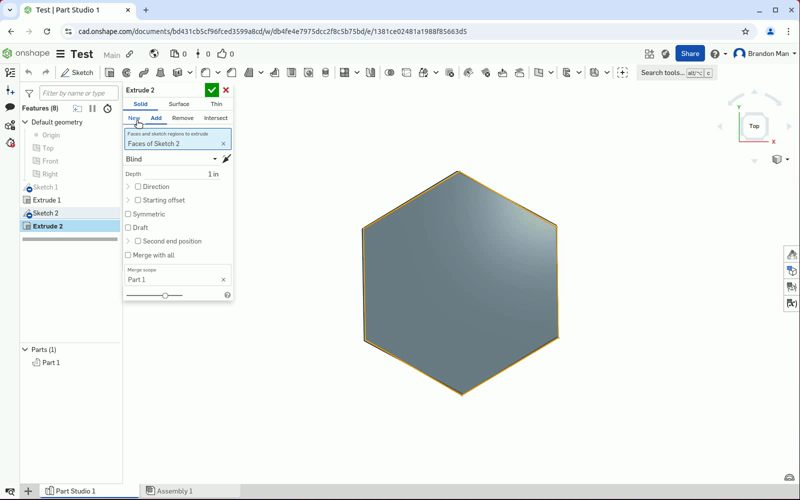
click(137, 120)
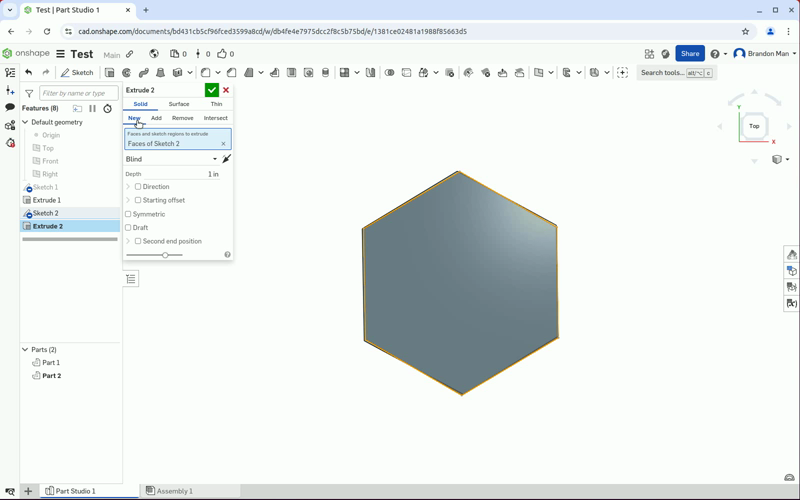
key(tab, 4)
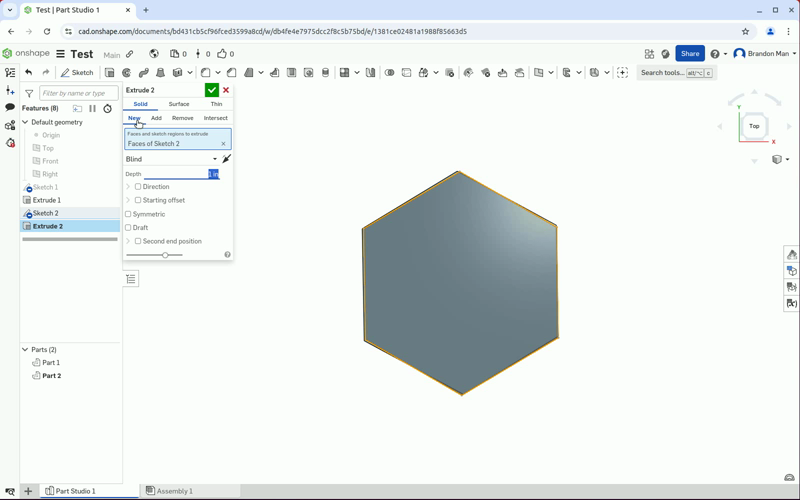
text(20.701)
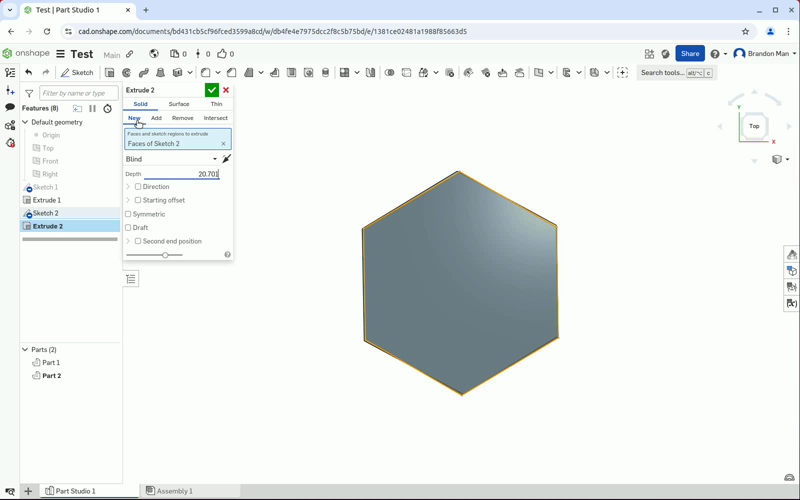
key(enter)
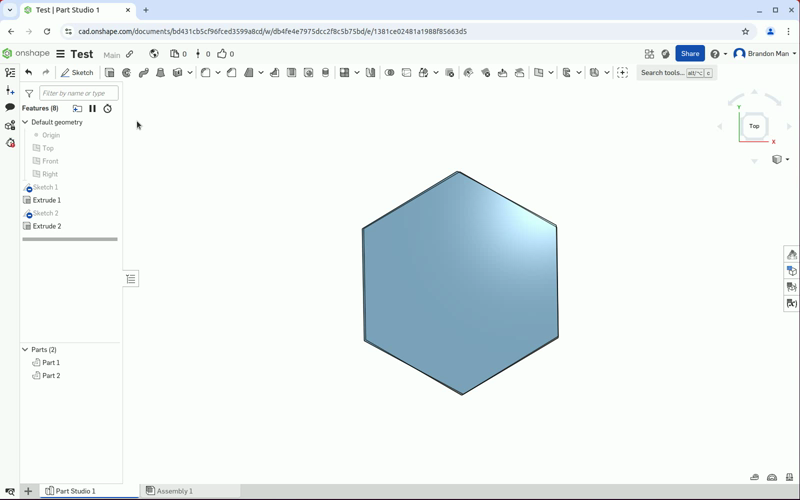
key(shift+h)
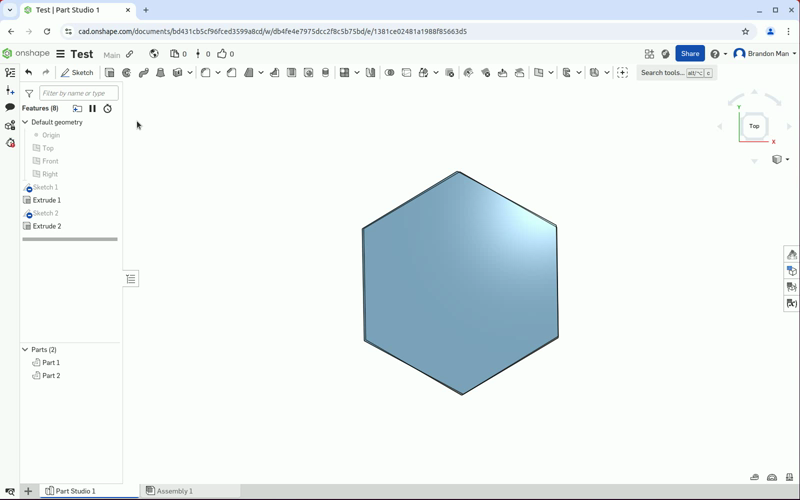
key(shift+h)
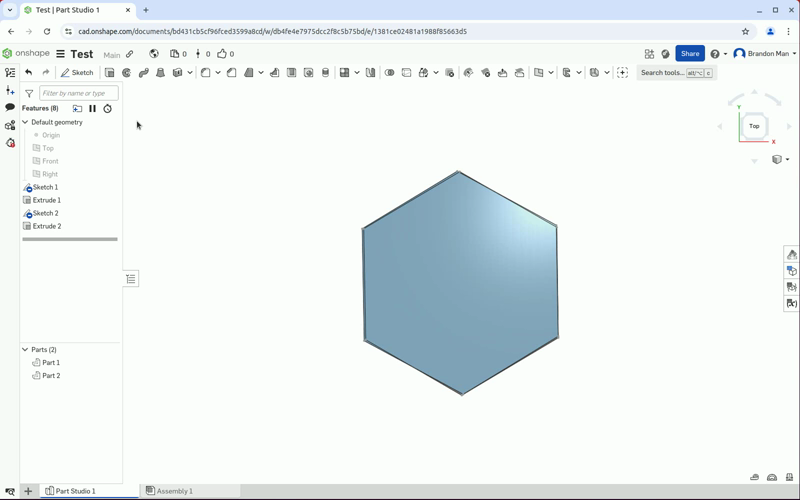
key(shift+7)
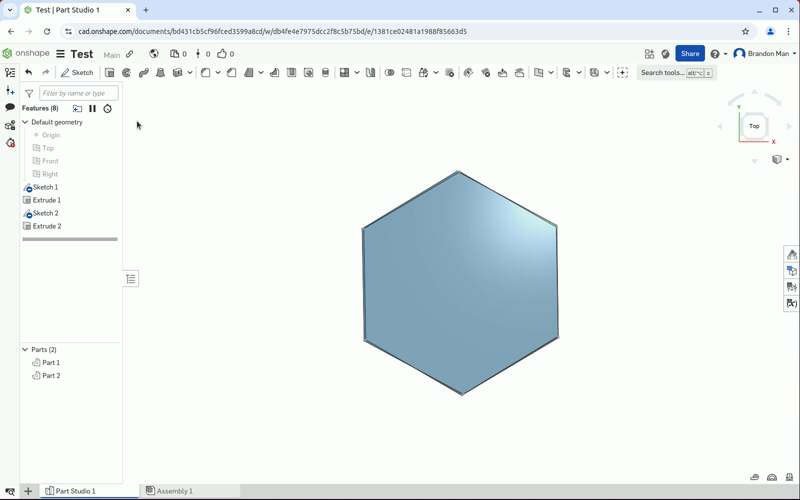
key(up, 3)
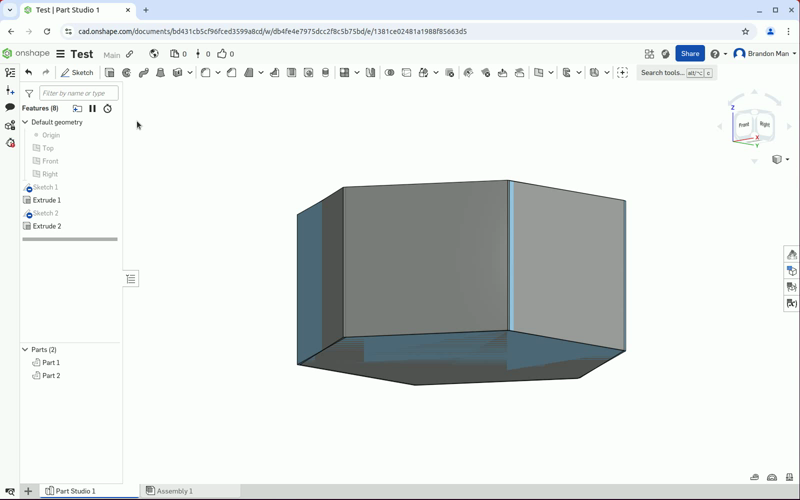
key(left, 3)
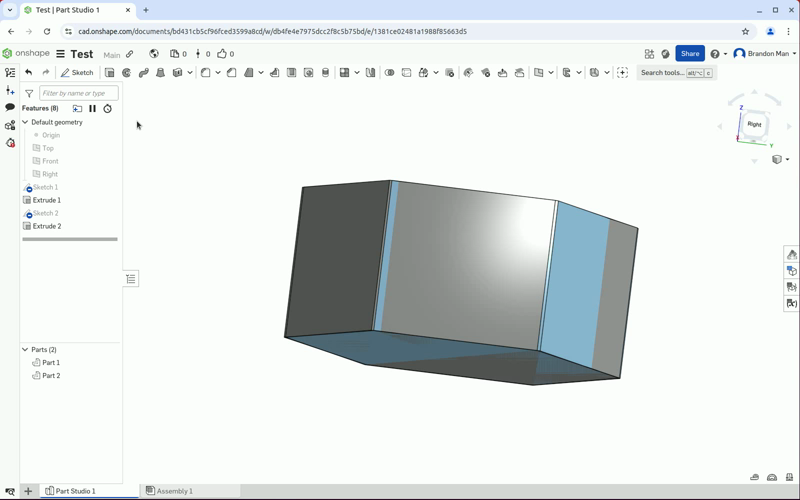
key(right, 3)
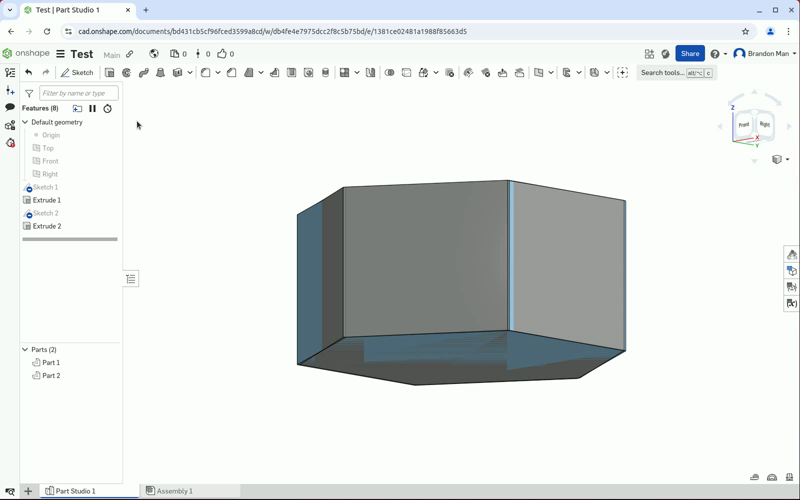
key(down, 3)
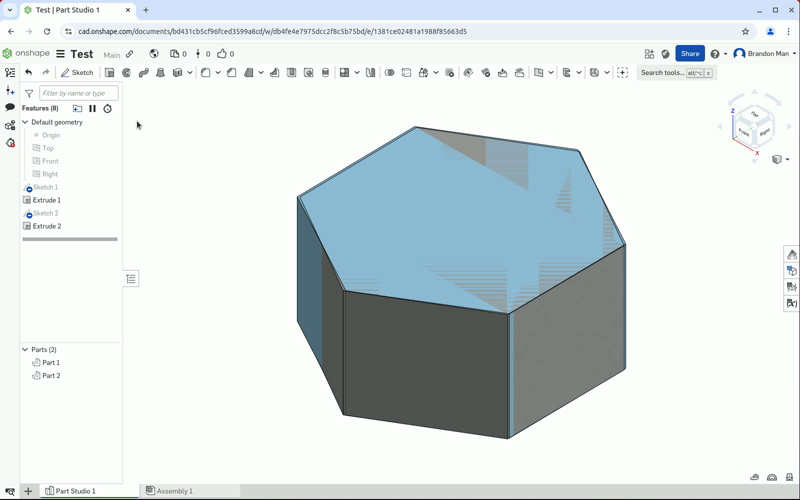
mouse_move(73, 189)
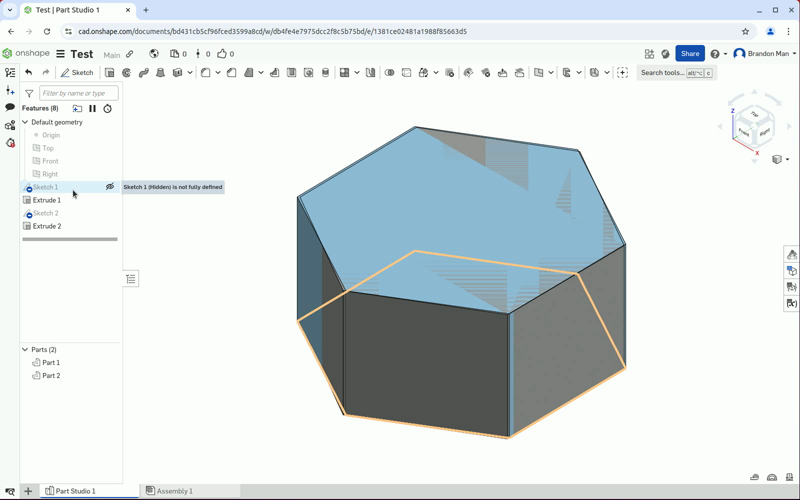
click(73, 189)